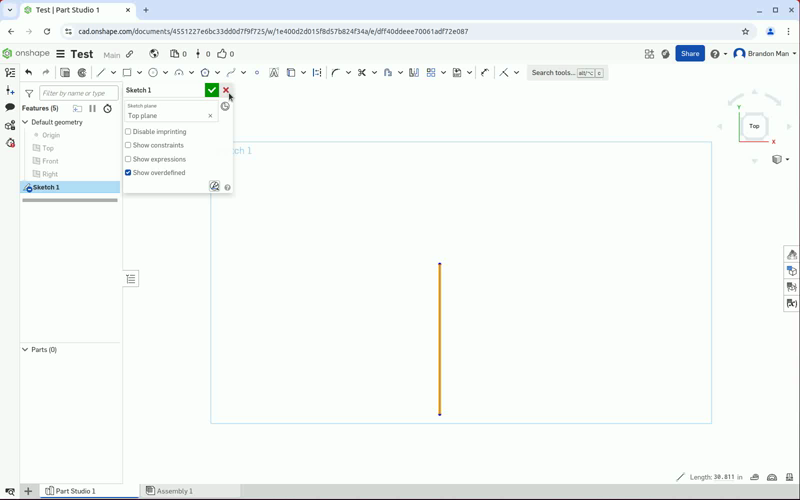
key(shift+h)
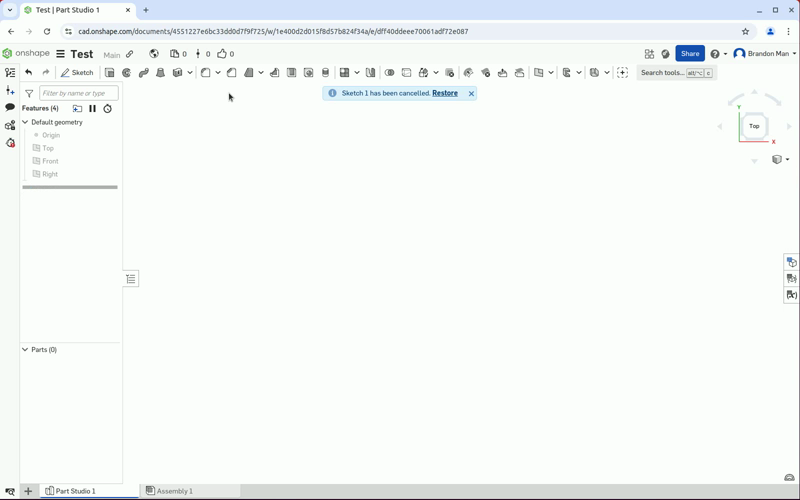
mouse_move(73, 352)
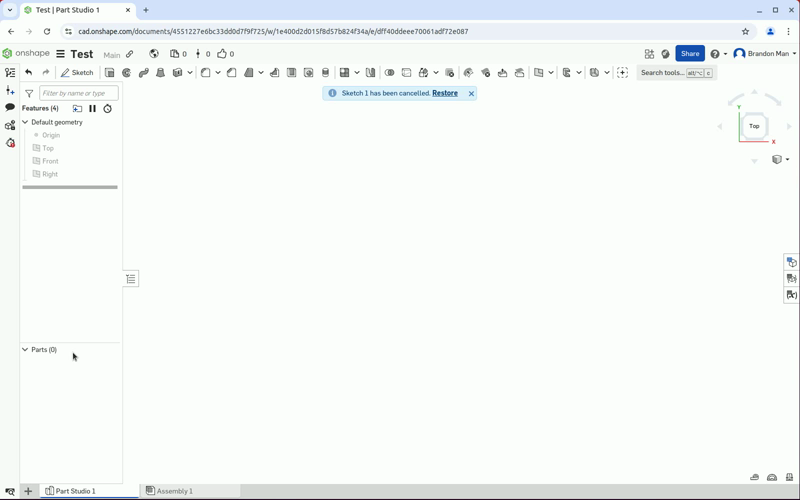
key(y)
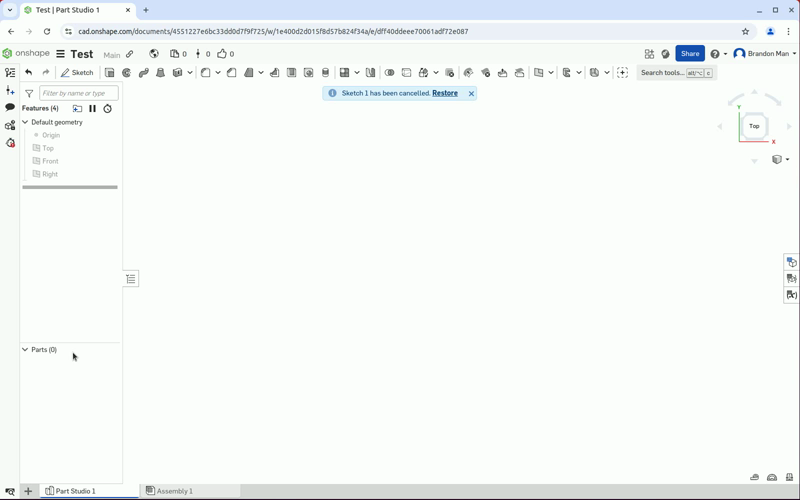
key(shift+p)
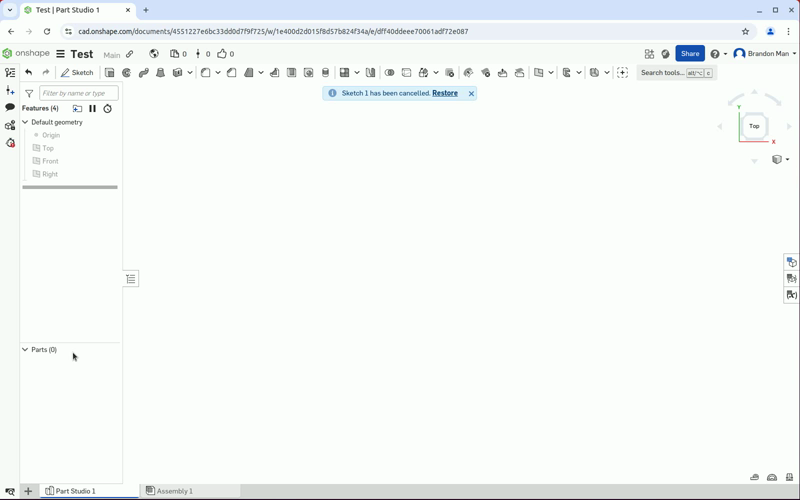
key(space)
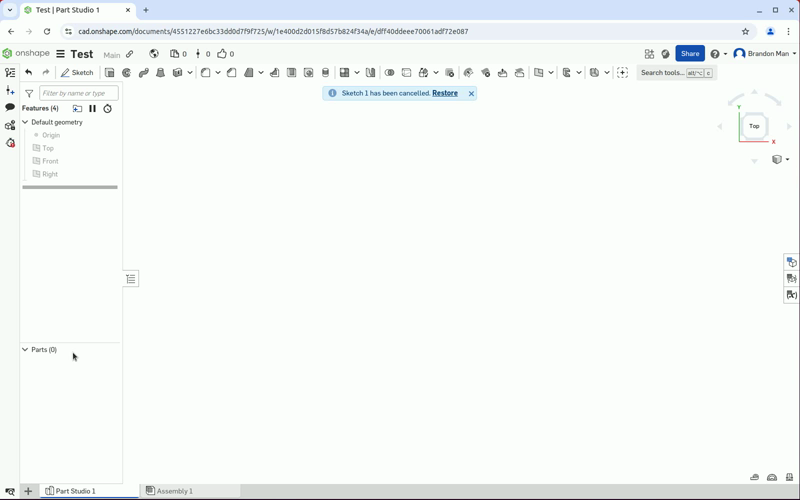
key_down(shift)
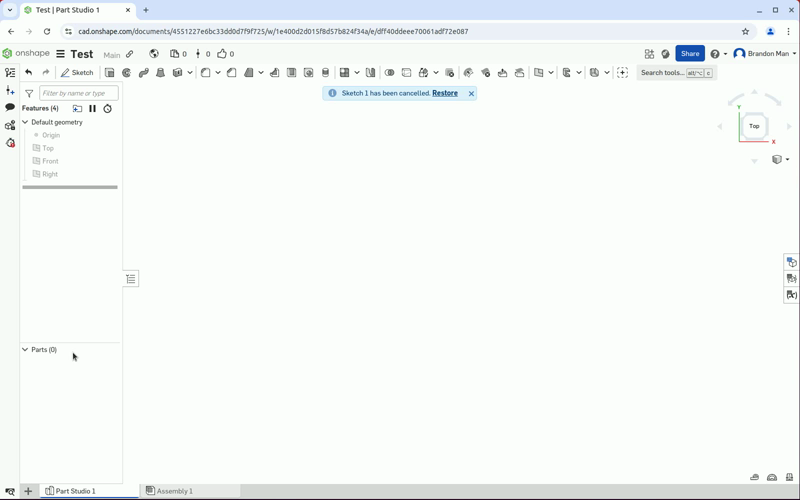
key(up)
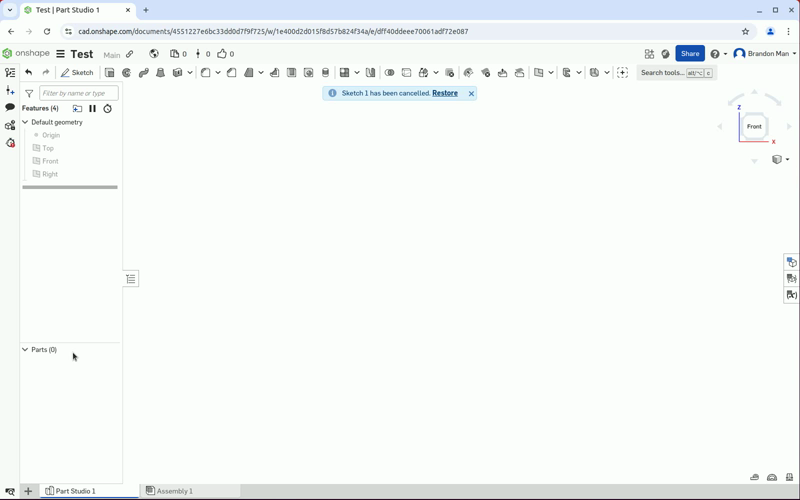
key_up(shift)
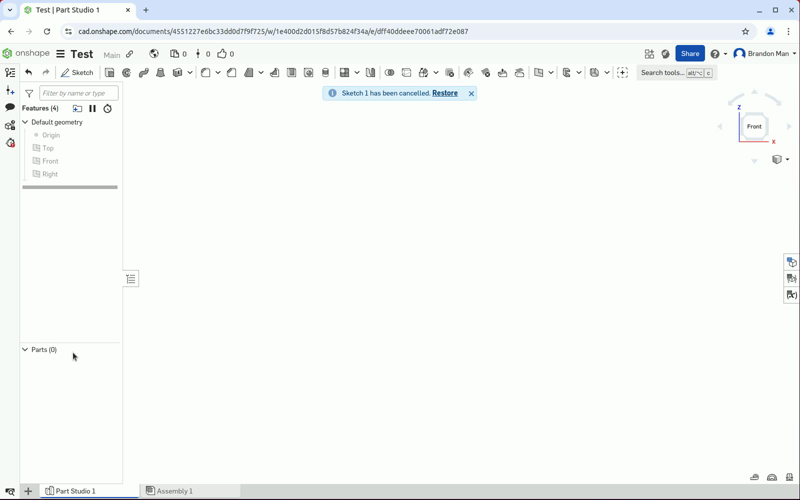
mouse_move(73, 352)
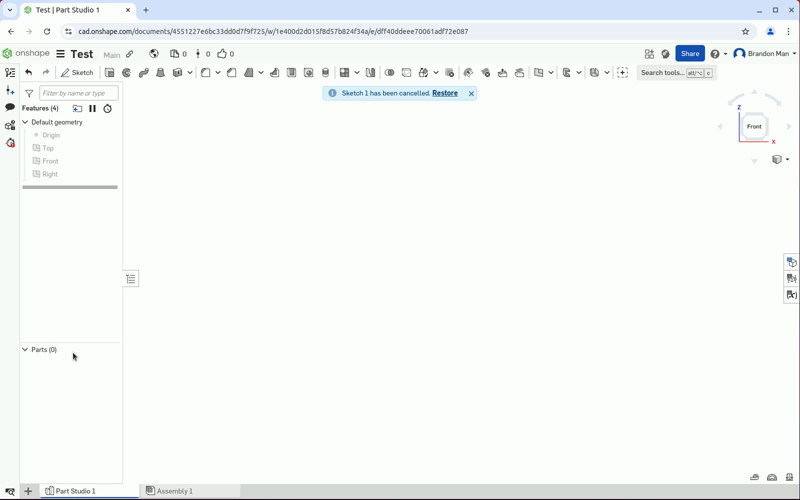
key(shift+y)
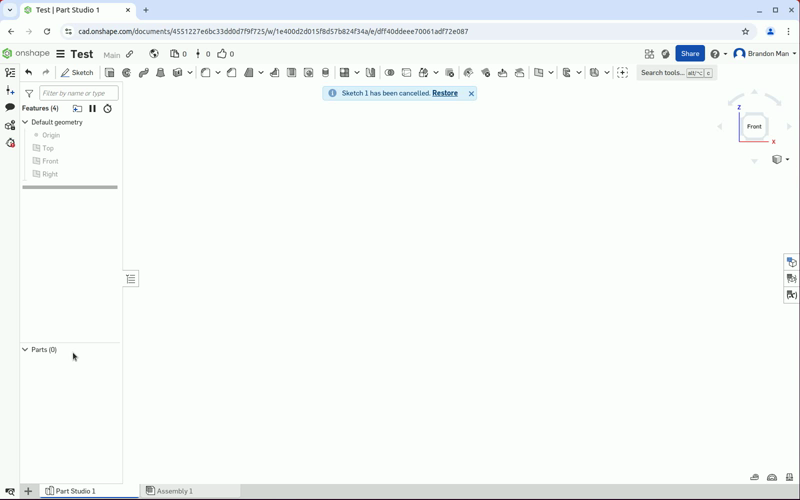
key(shift+s)
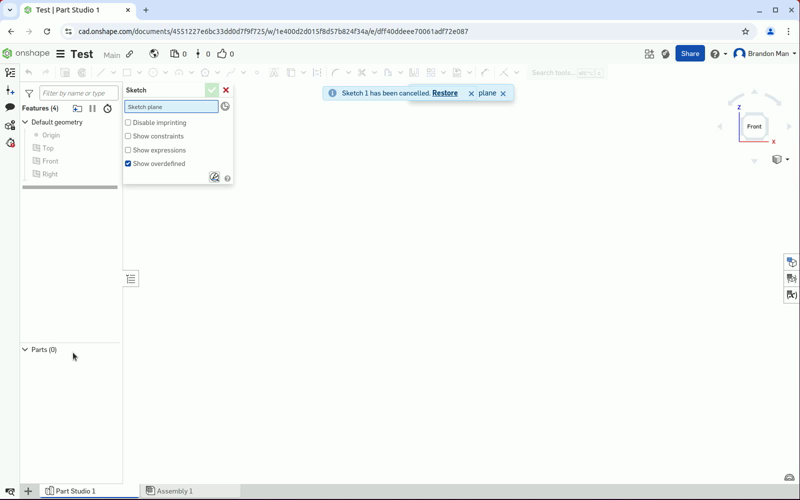
mouse_move(73, 163)
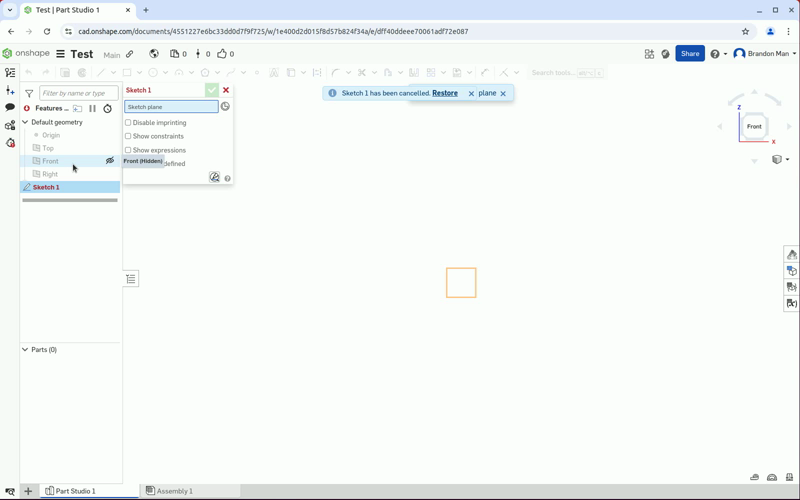
click(73, 163)
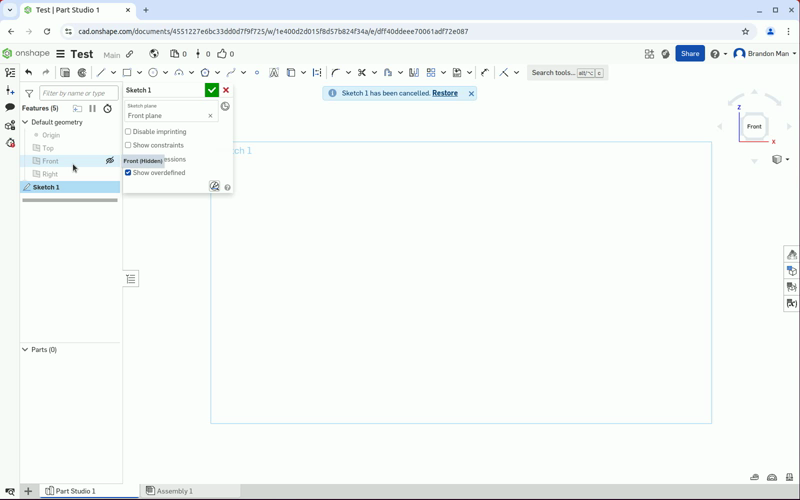
mouse_move(73, 352)
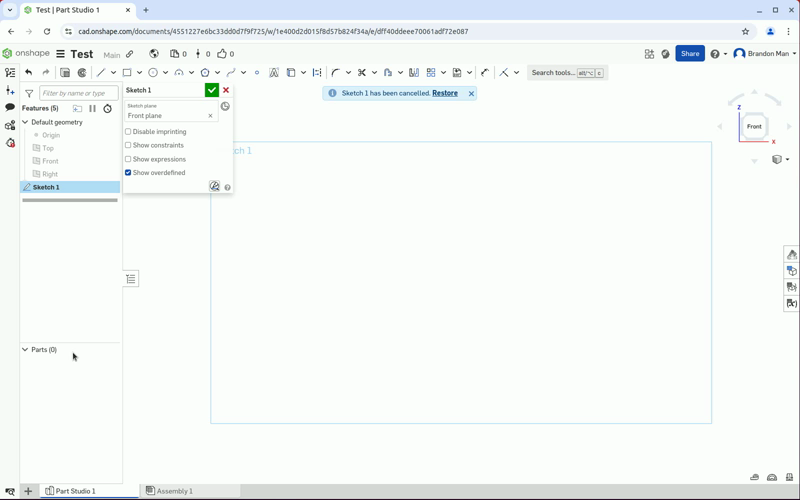
key(y)
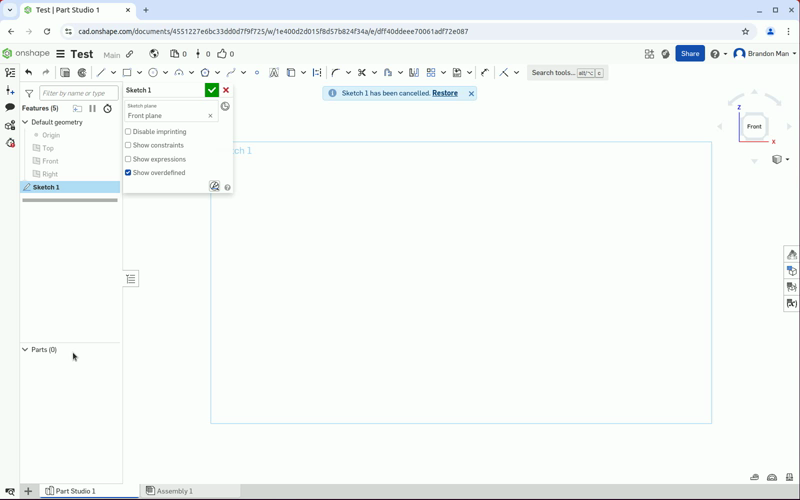
key(l)
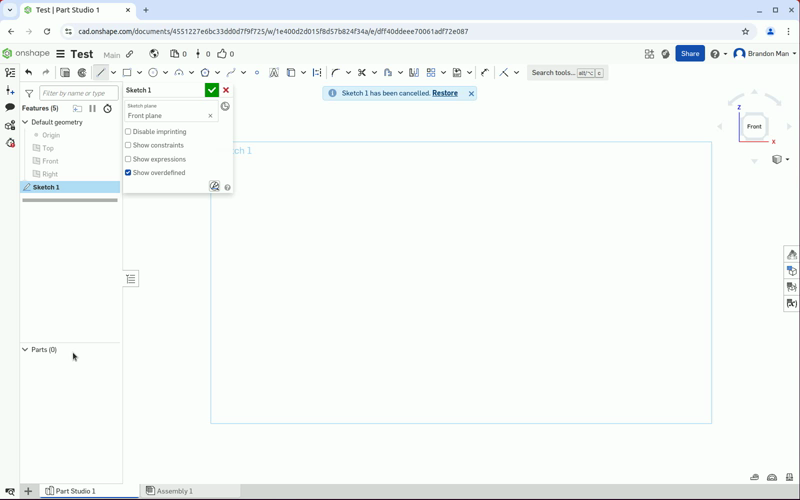
key_down(shift)
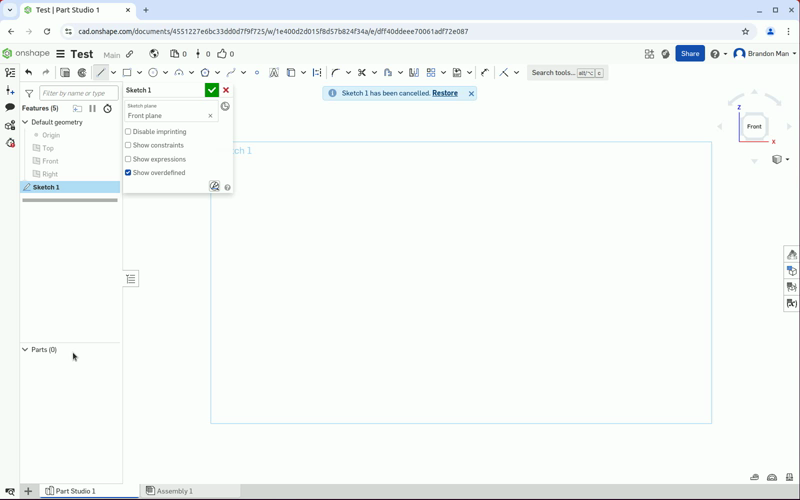
mouse_move(453, 395)
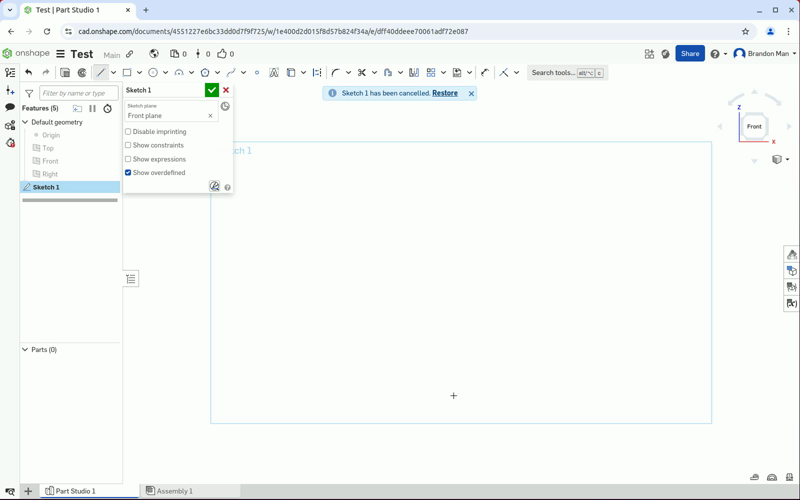
click(453, 395)
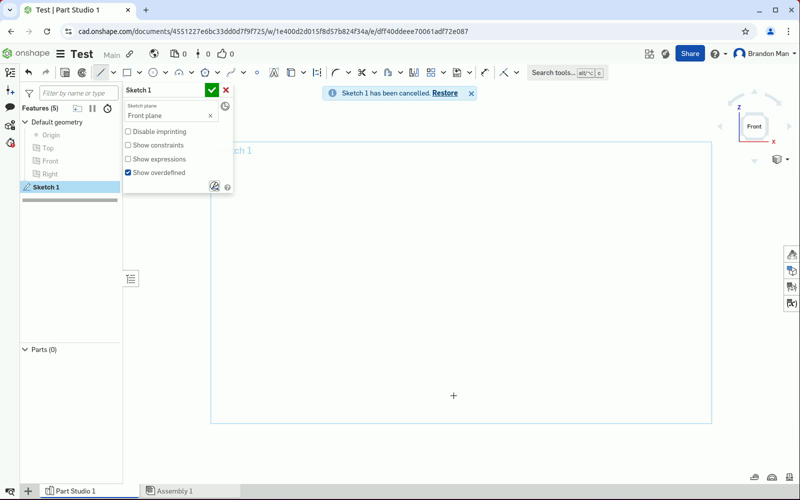
key_up(shift)
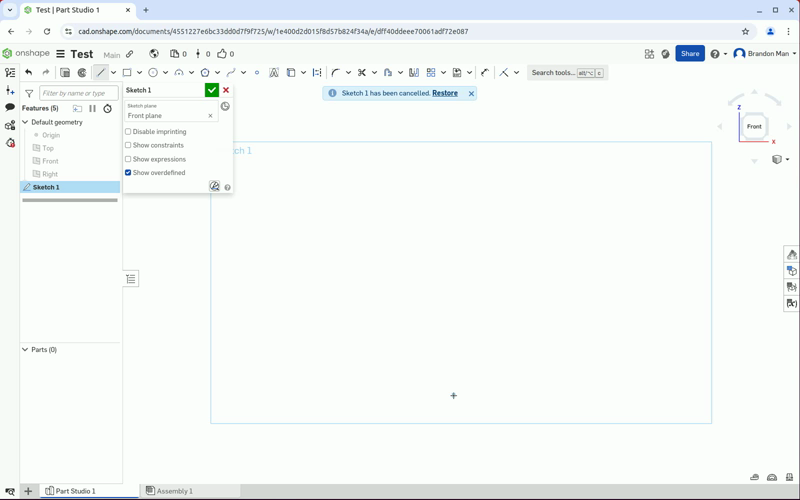
key_down(shift)
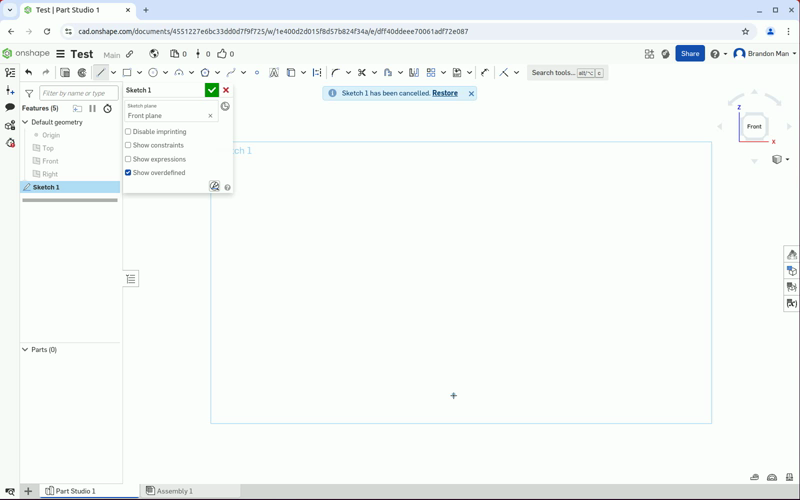
mouse_move(483, 395)
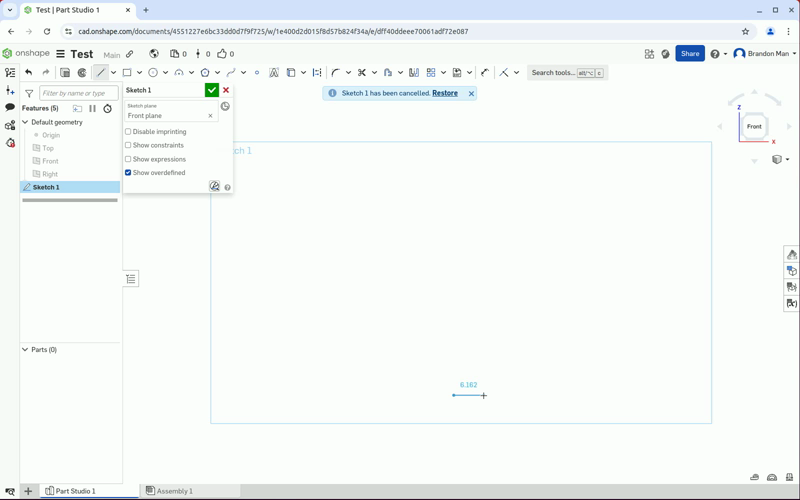
mouse_move(467, 395)
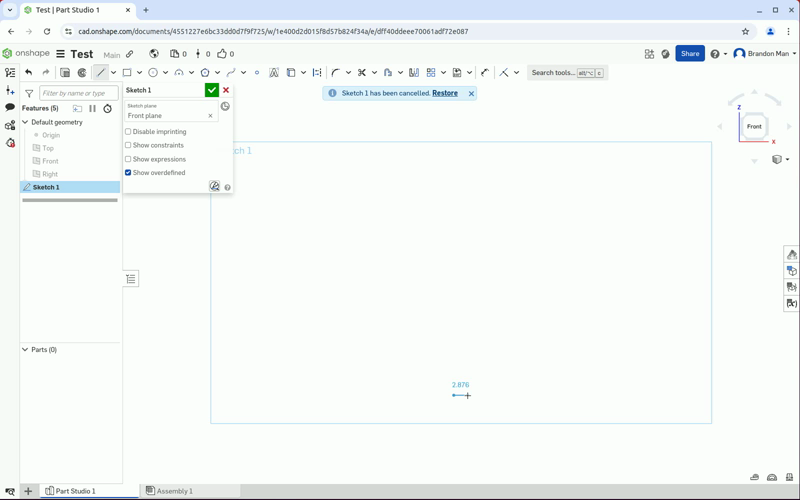
click(467, 395)
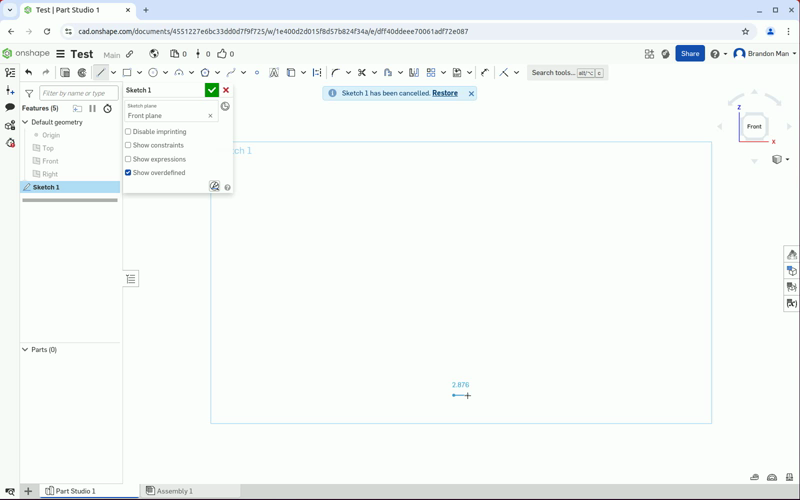
key_up(shift)
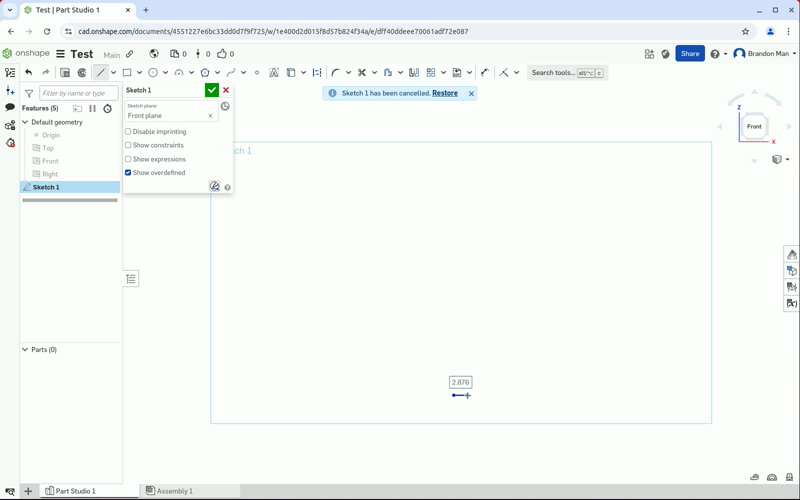
key_down(shift)
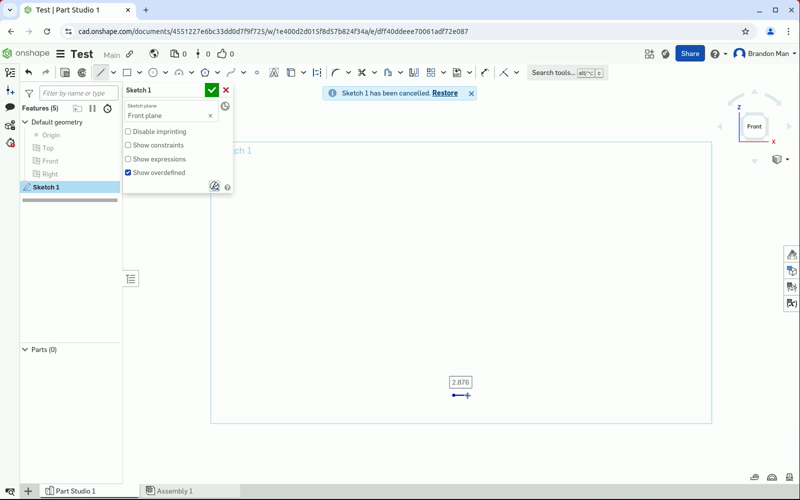
mouse_move(467, 171)
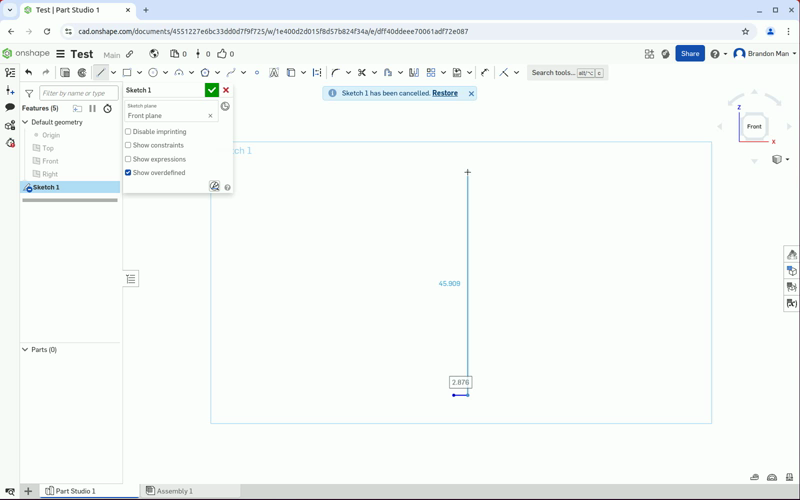
click(467, 171)
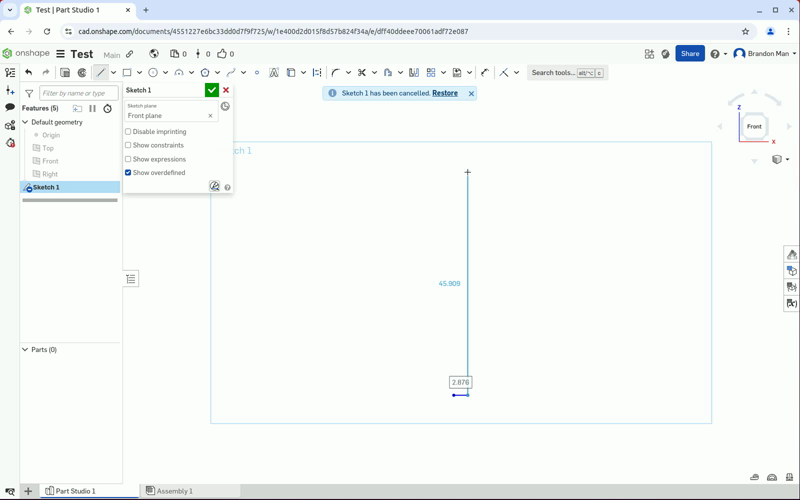
key_up(shift)
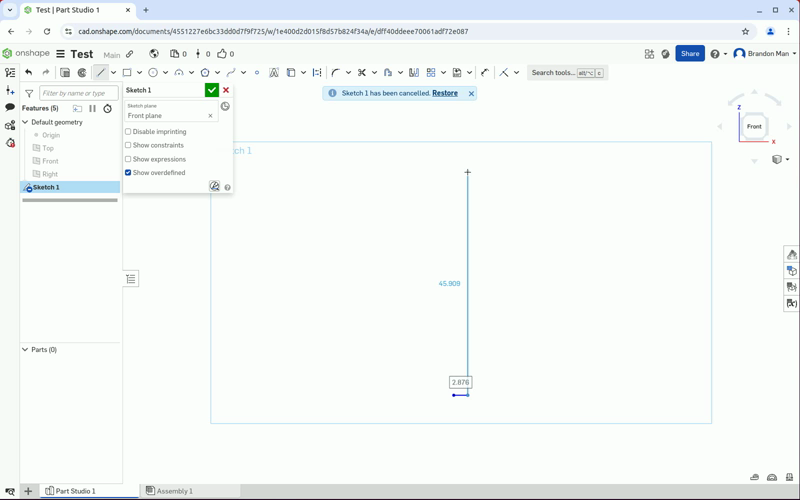
key_down(shift)
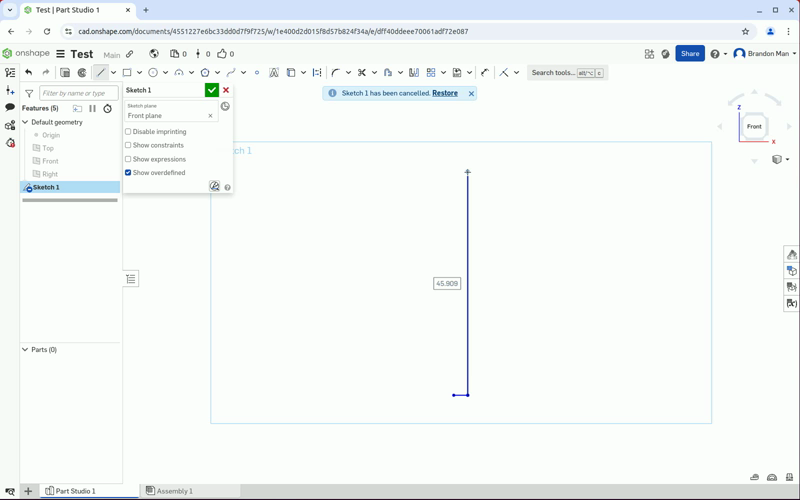
mouse_move(498, 171)
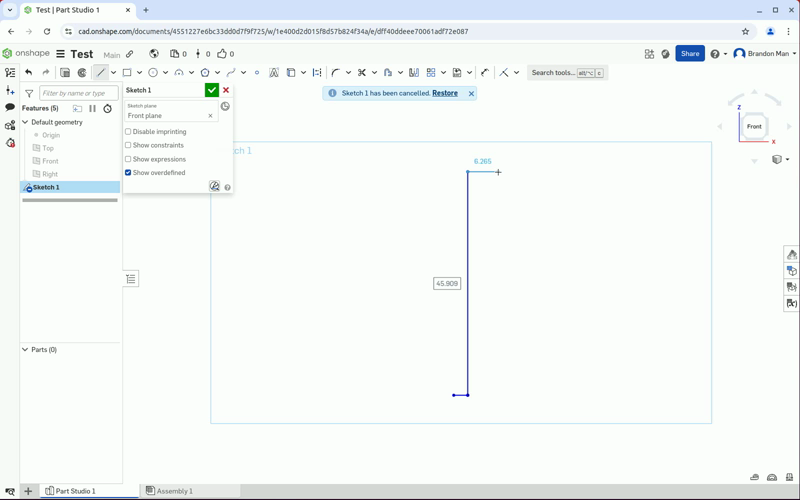
mouse_move(453, 171)
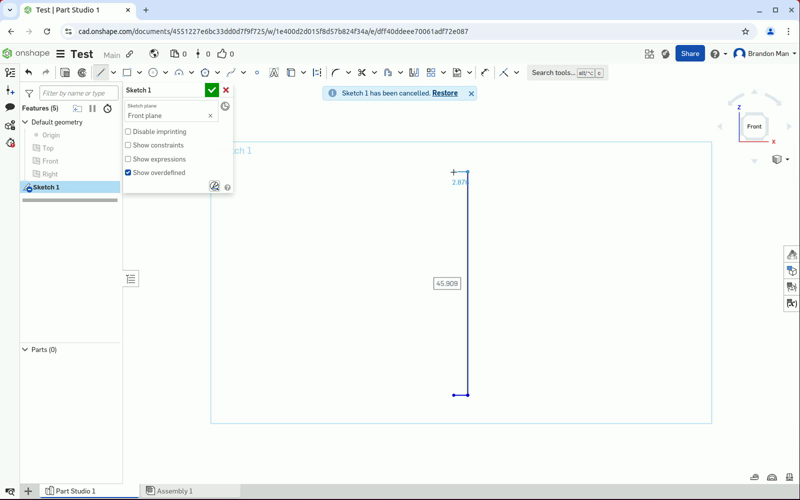
click(453, 171)
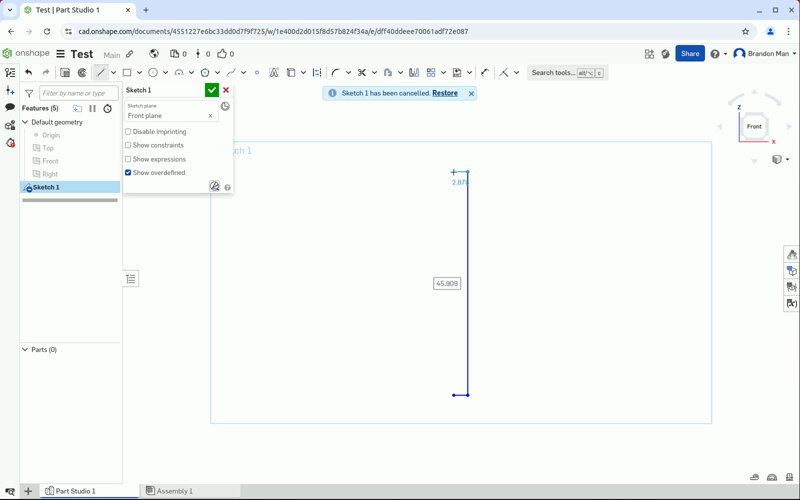
key_up(shift)
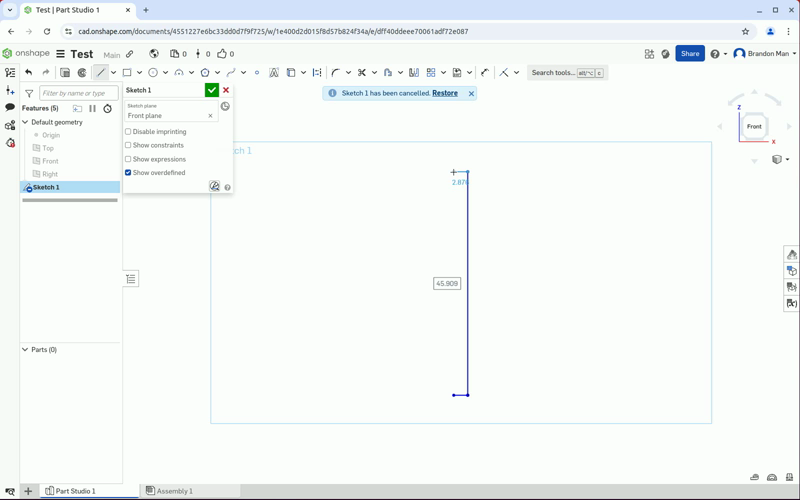
key_down(shift)
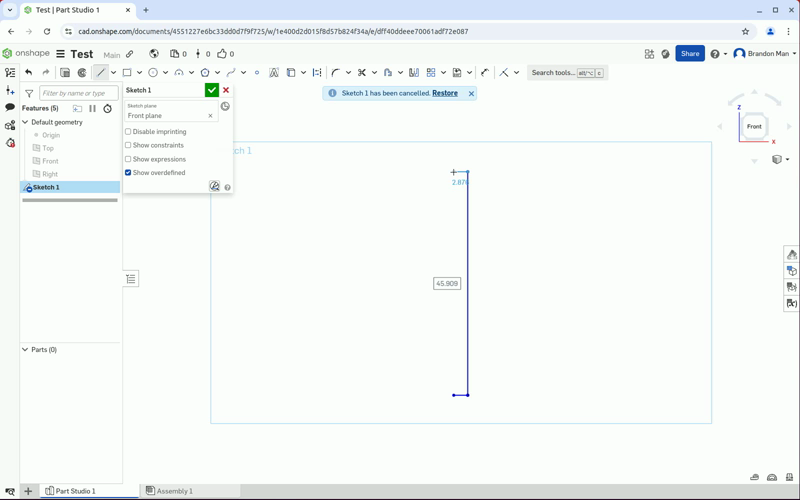
mouse_move(453, 395)
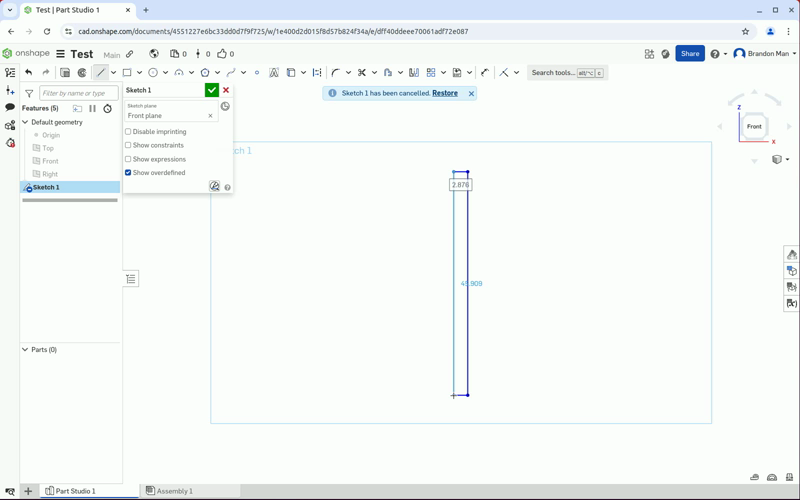
key_up(shift)
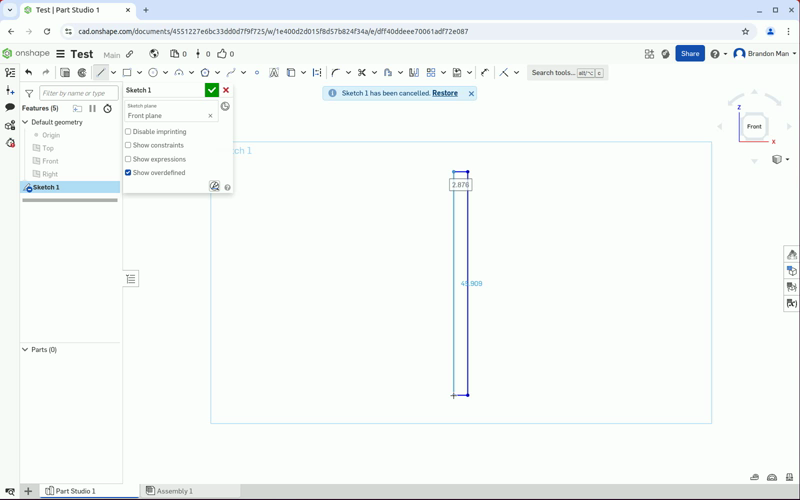
click(453, 395)
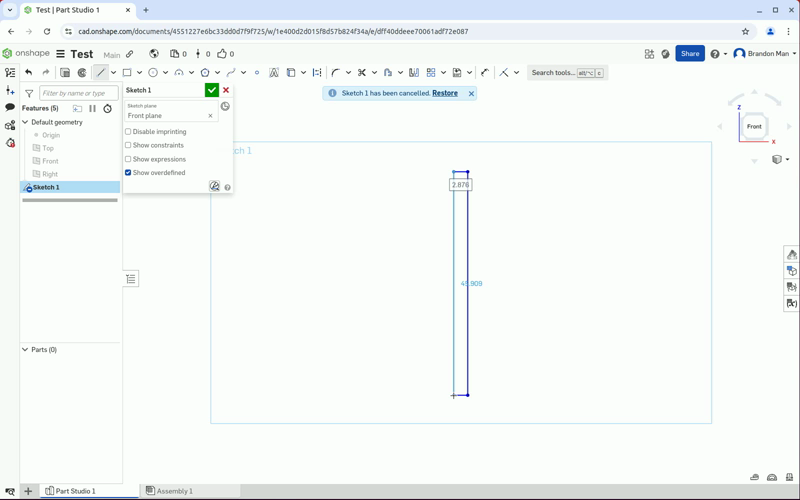
key(esc)
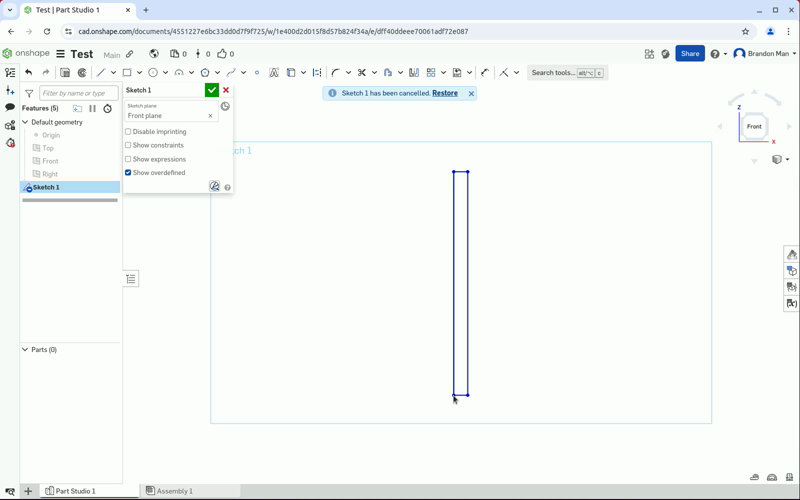
mouse_move(465, 375)
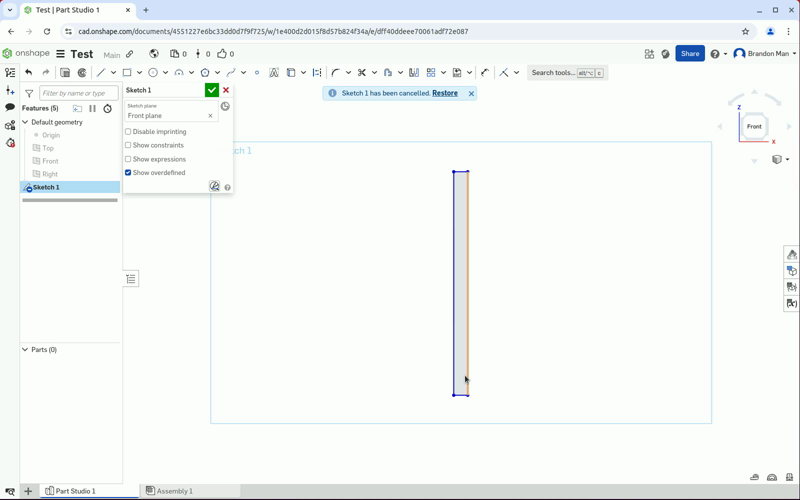
click(465, 375)
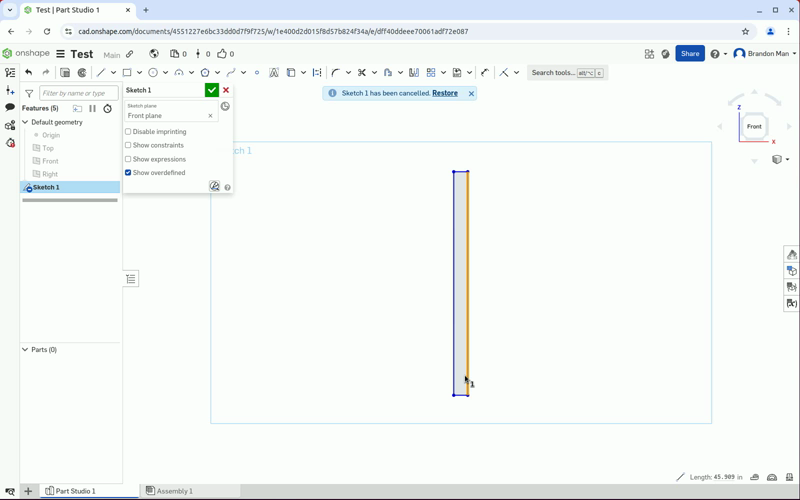
mouse_move(73, 352)
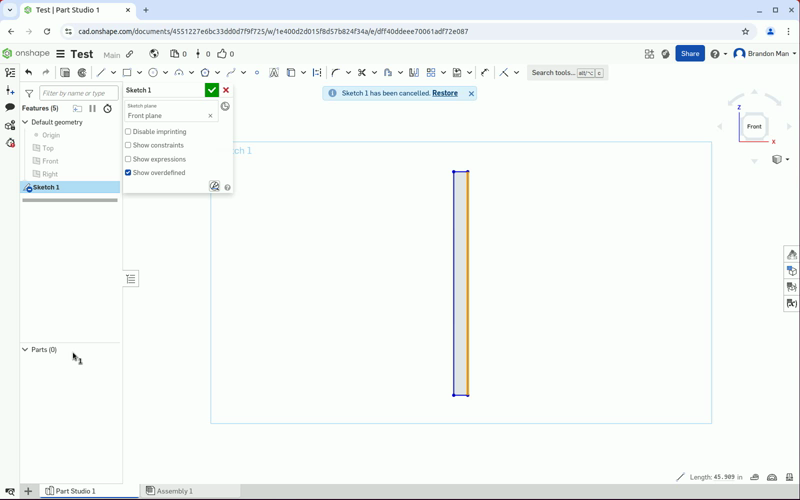
key(shift+y)
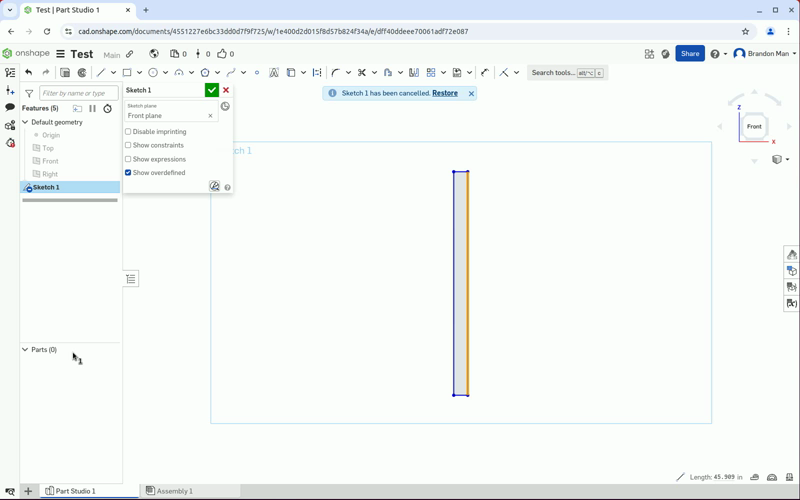
key(shift+e)
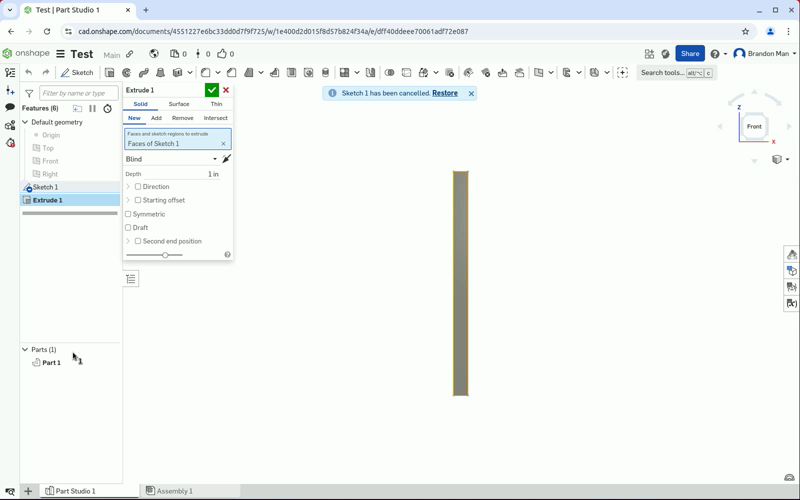
mouse_move(143, 106)
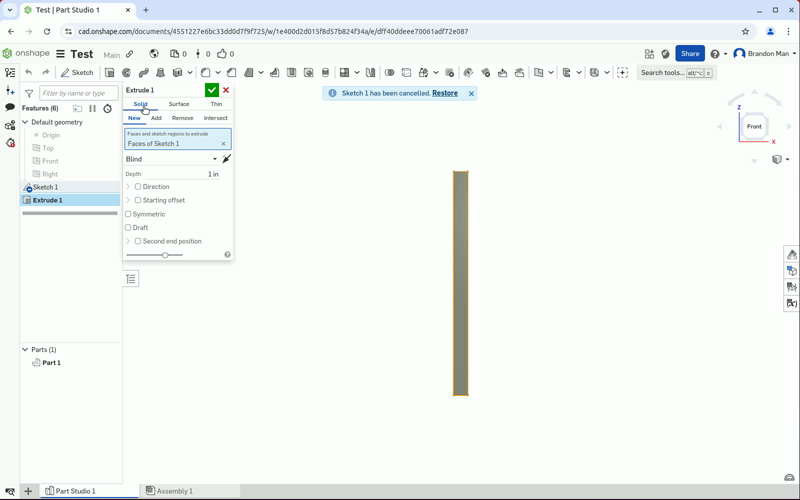
click(143, 106)
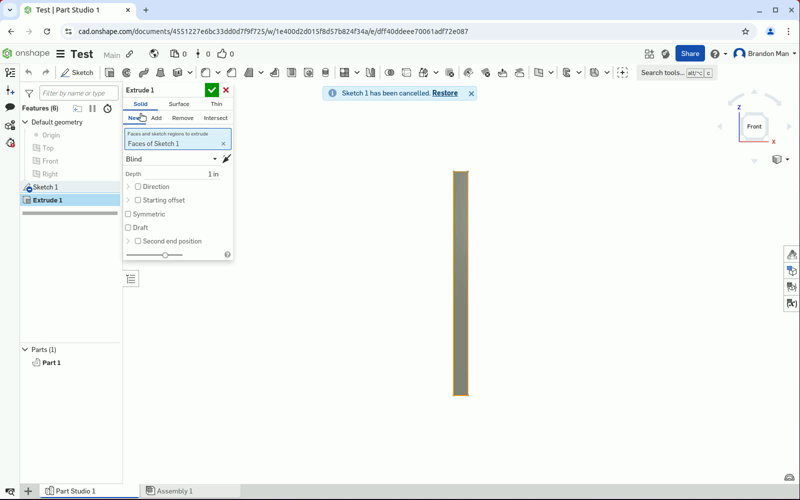
mouse_move(137, 120)
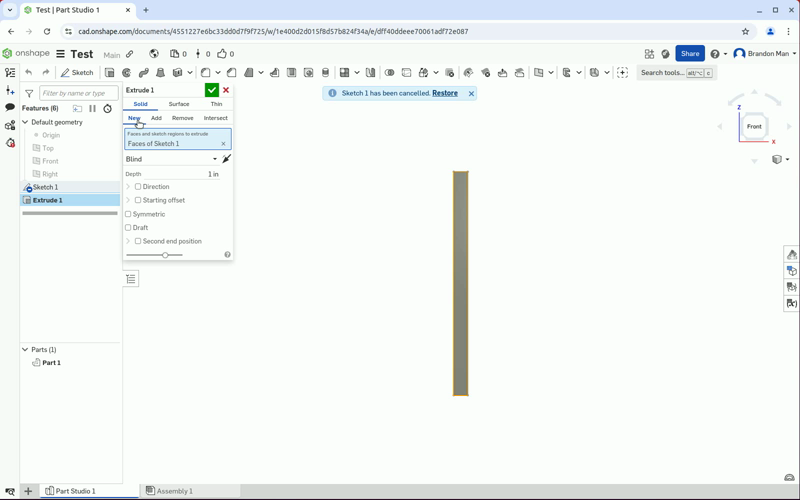
click(137, 120)
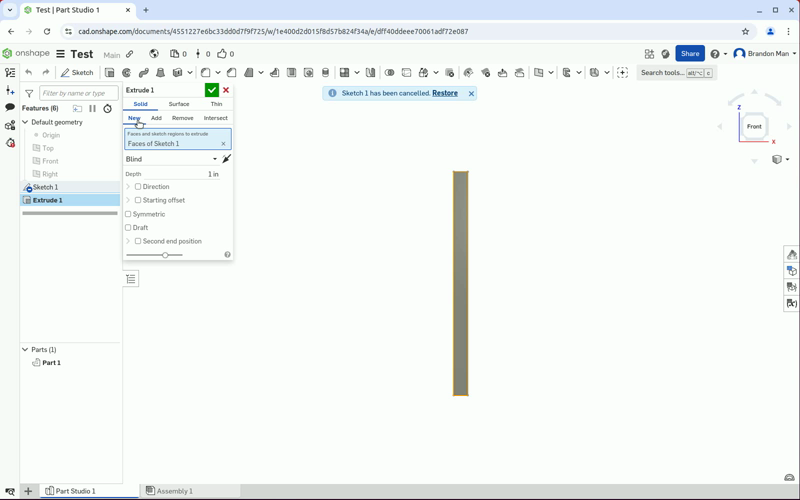
key(tab, 4)
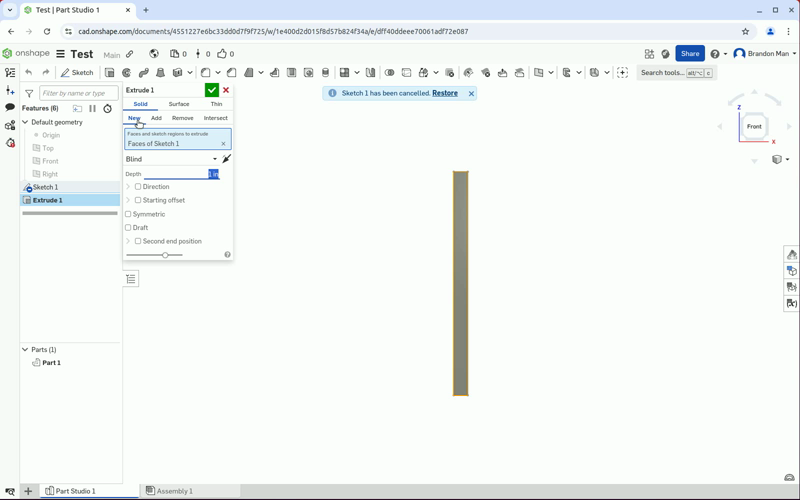
text(0.722)
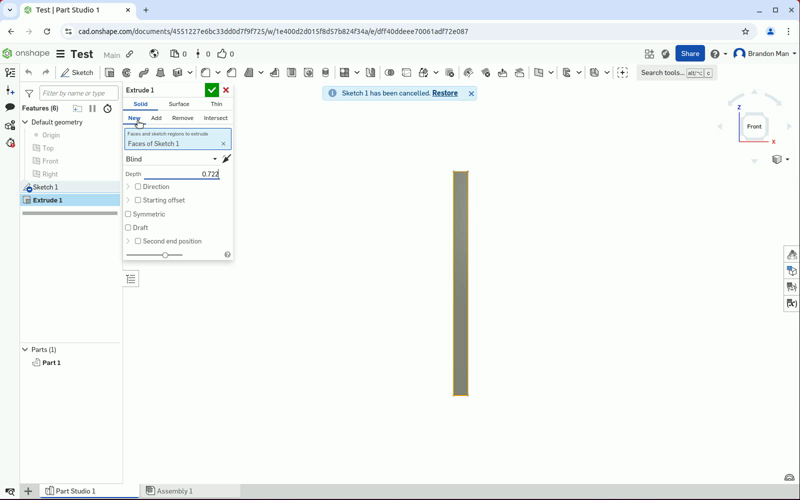
key(enter)
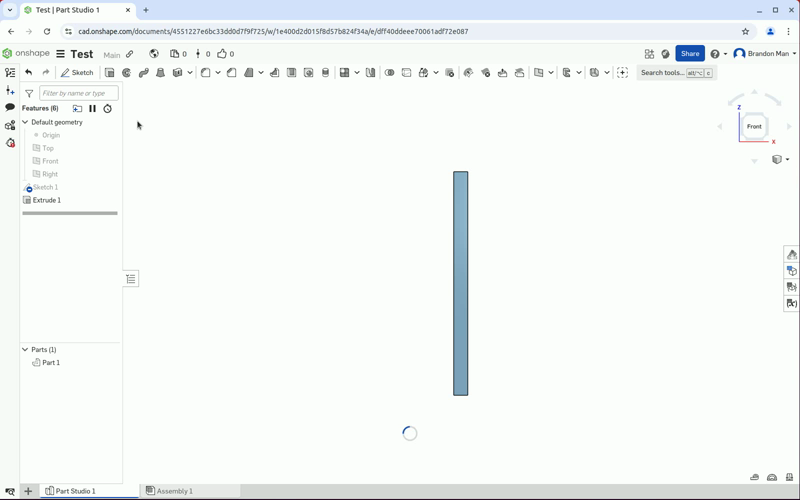
key(shift+h)
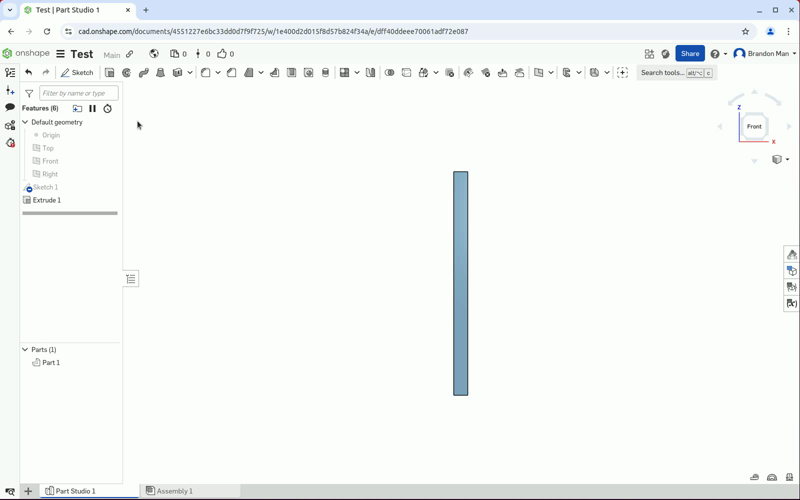
key(shift+h)
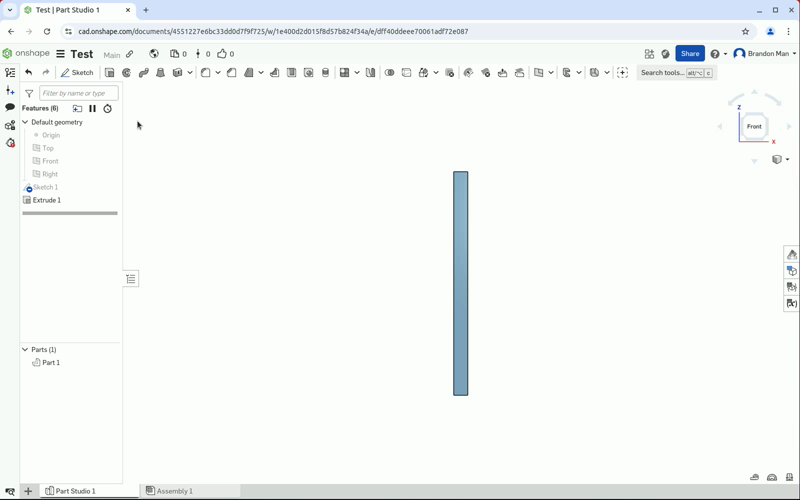
mouse_move(73, 189)
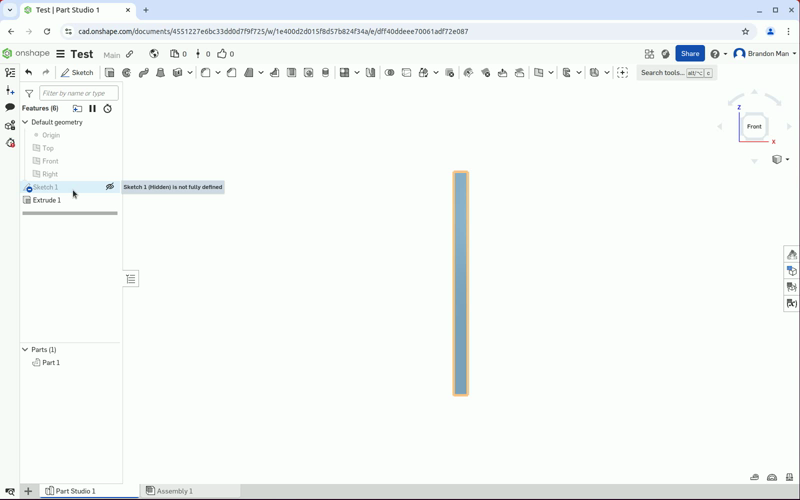
click(73, 189)
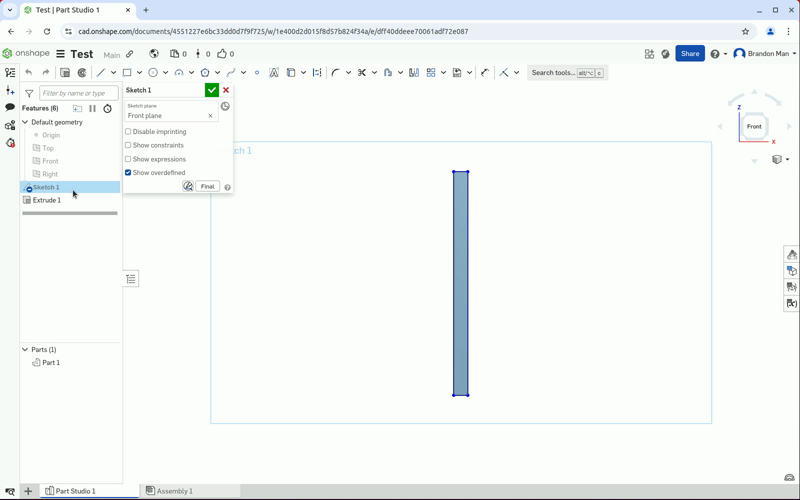
mouse_move(229, 92)
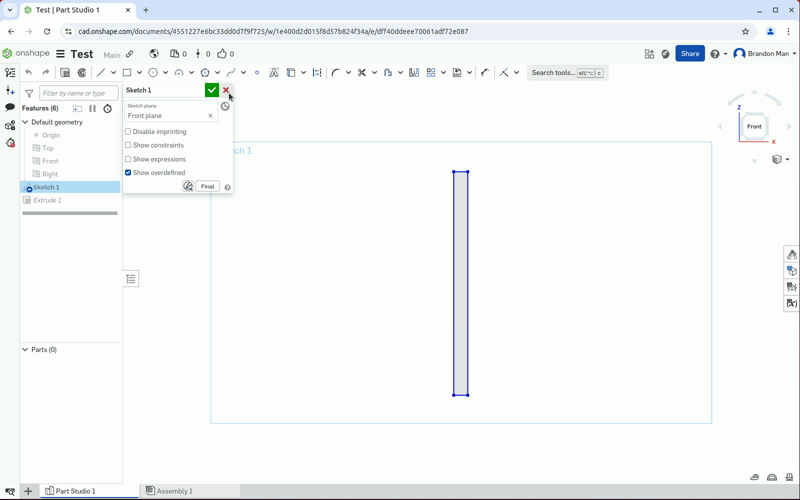
click(229, 92)
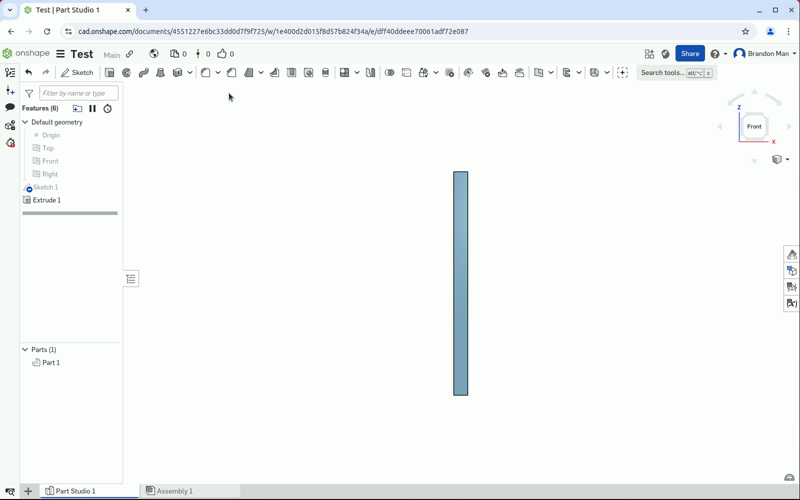
mouse_move(541, 75)
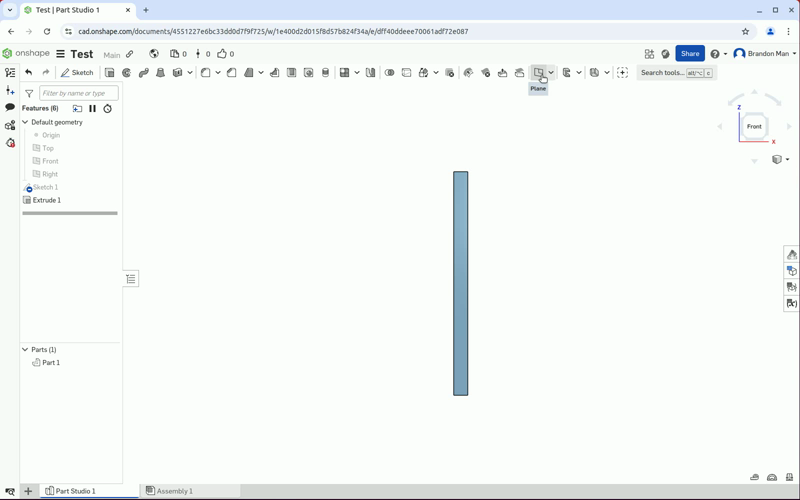
click(541, 75)
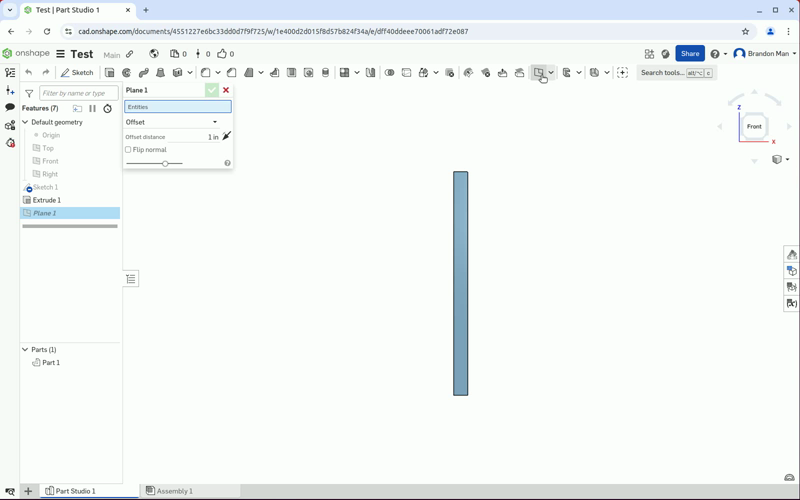
mouse_move(73, 163)
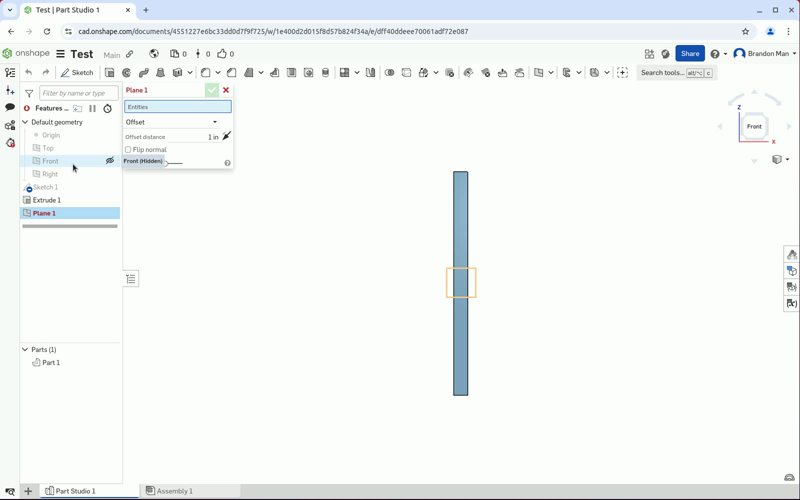
click(73, 163)
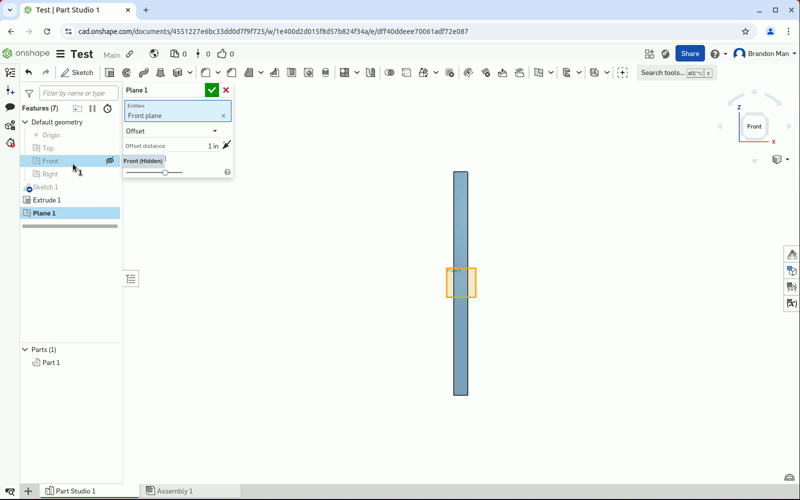
key(tab, 2)
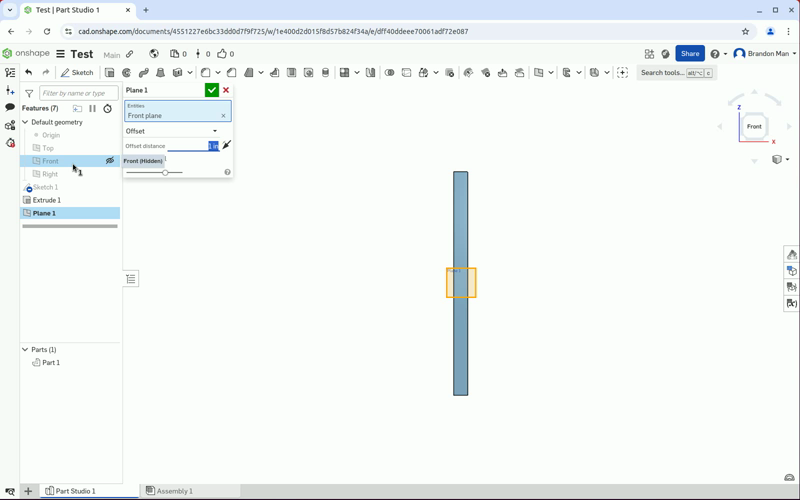
text(0.709)
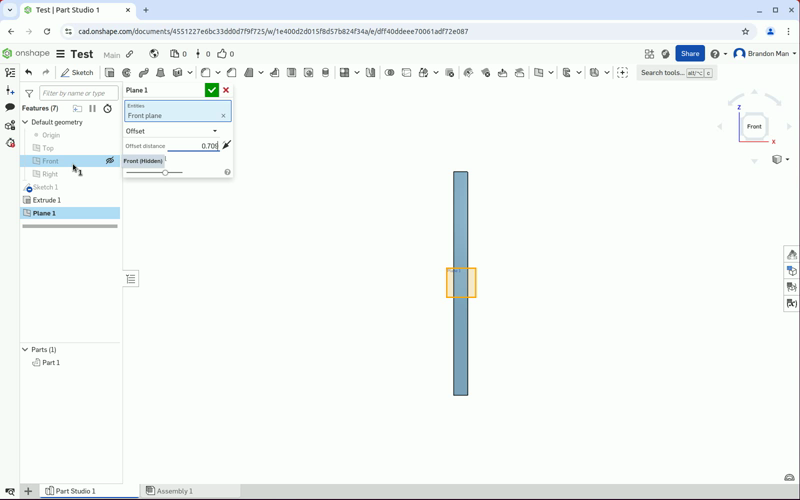
key(enter, 2)
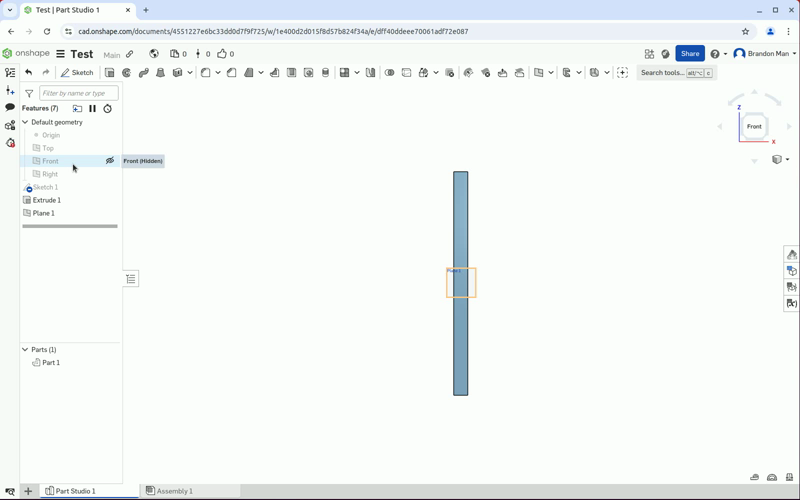
key(shift+s)
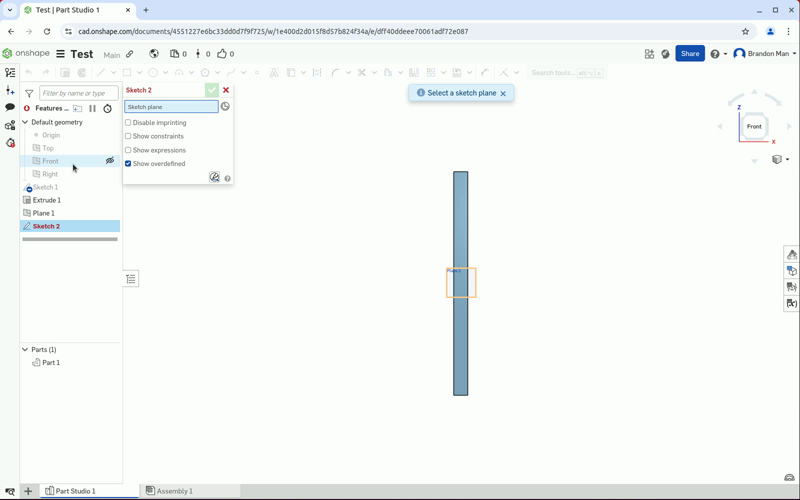
mouse_move(73, 215)
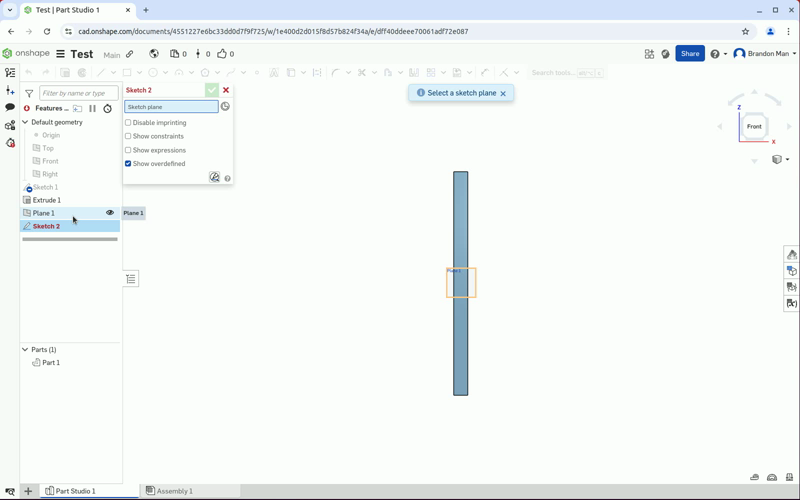
click(73, 215)
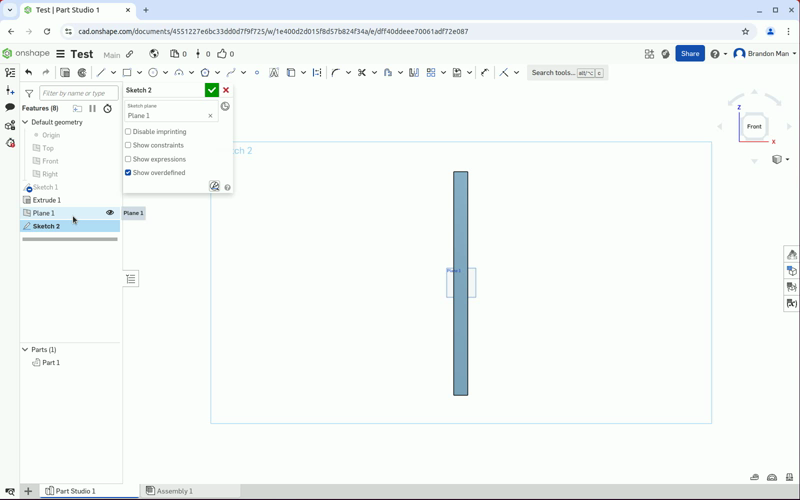
mouse_move(73, 352)
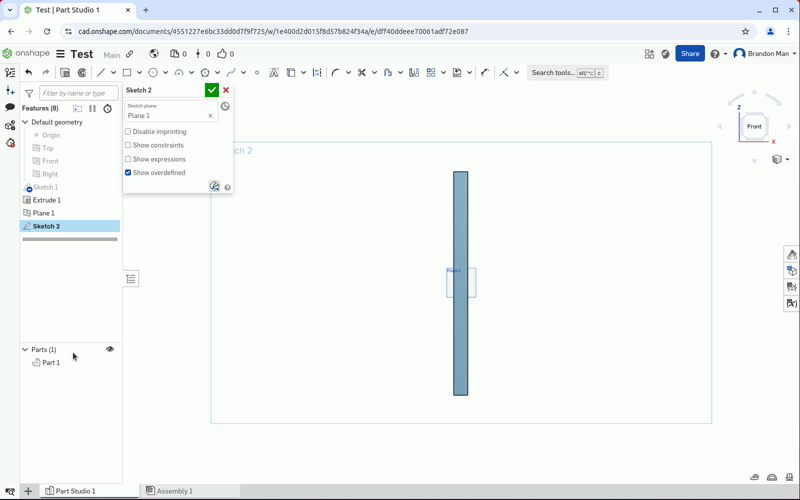
key(y)
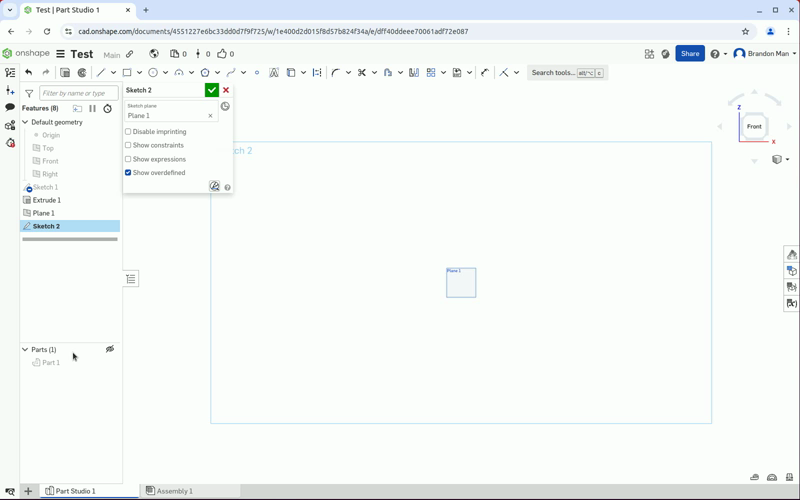
key(l)
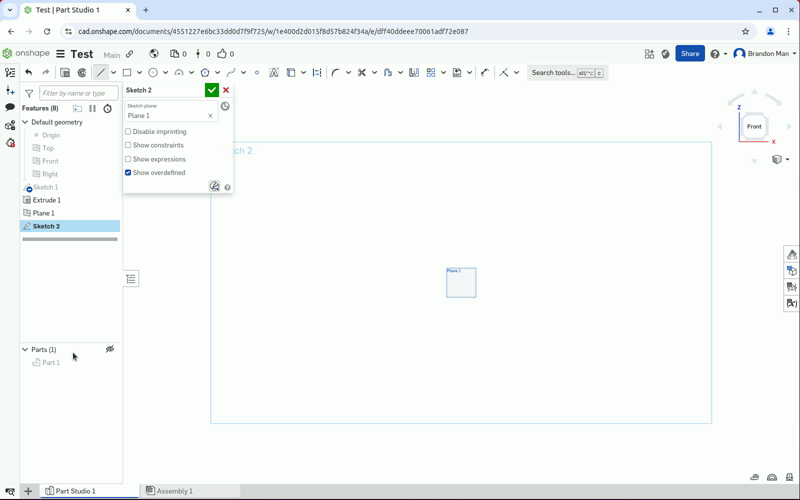
key_down(shift)
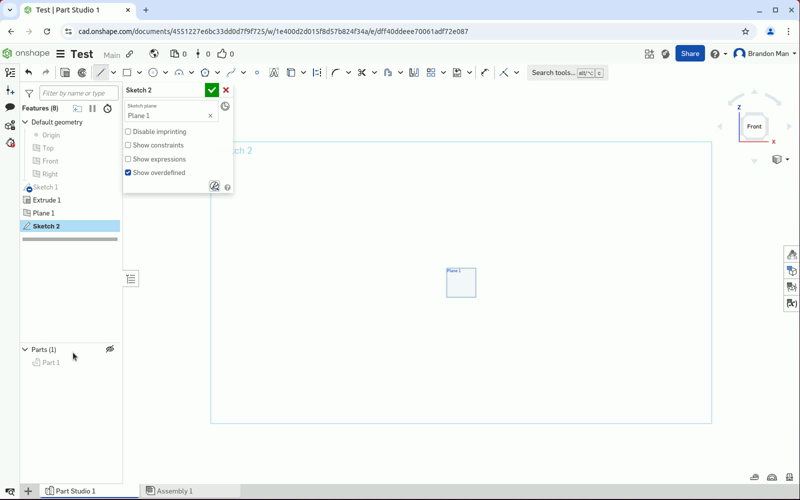
mouse_move(453, 395)
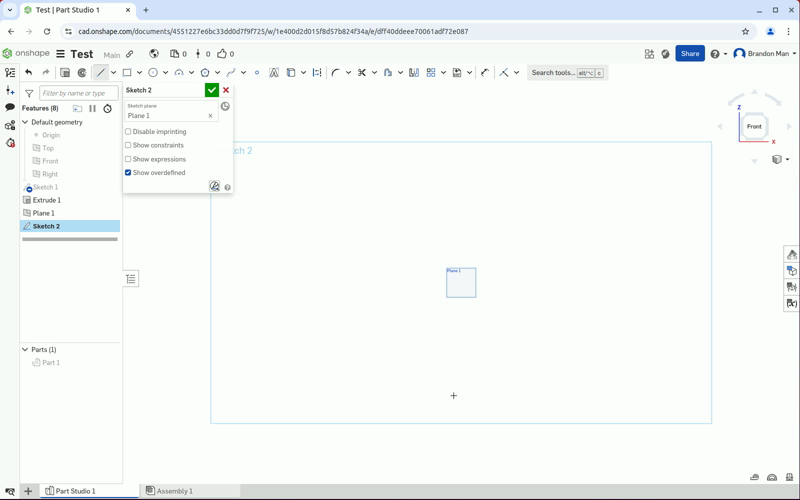
click(453, 395)
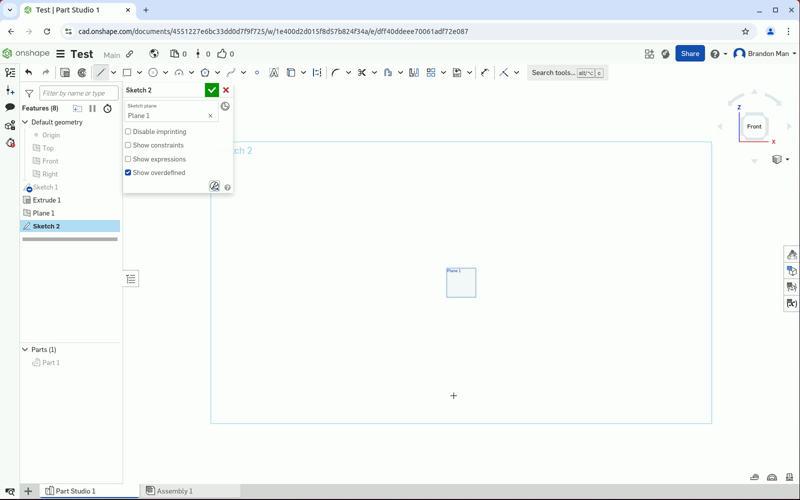
key_up(shift)
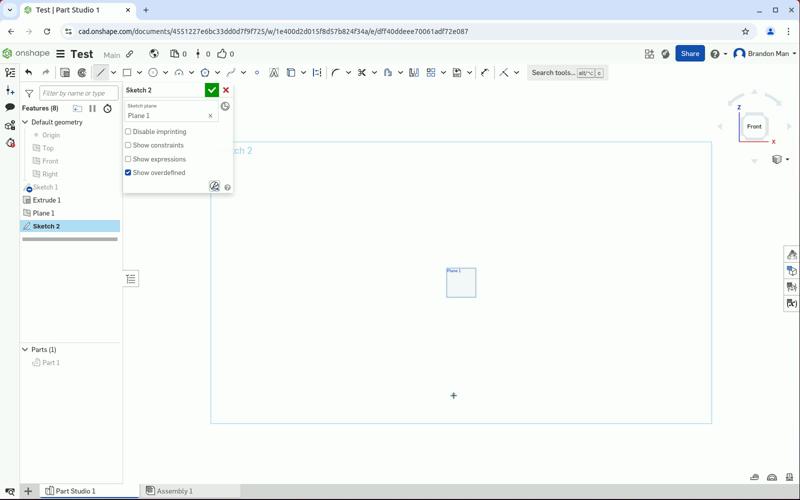
key_down(shift)
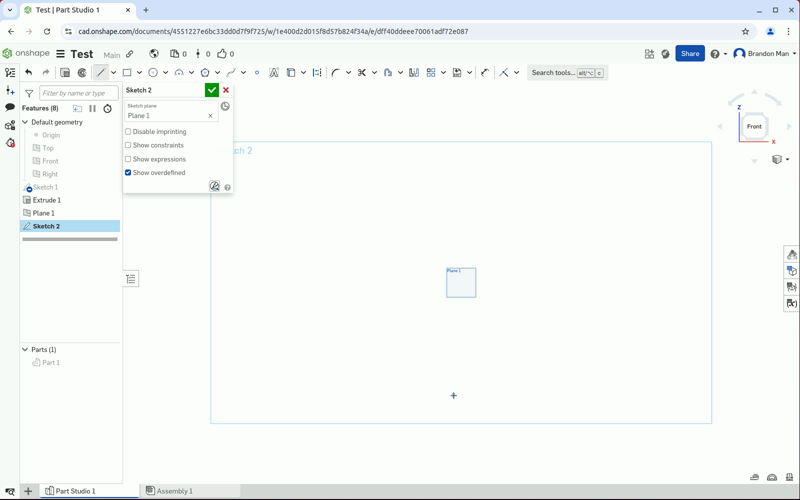
mouse_move(483, 395)
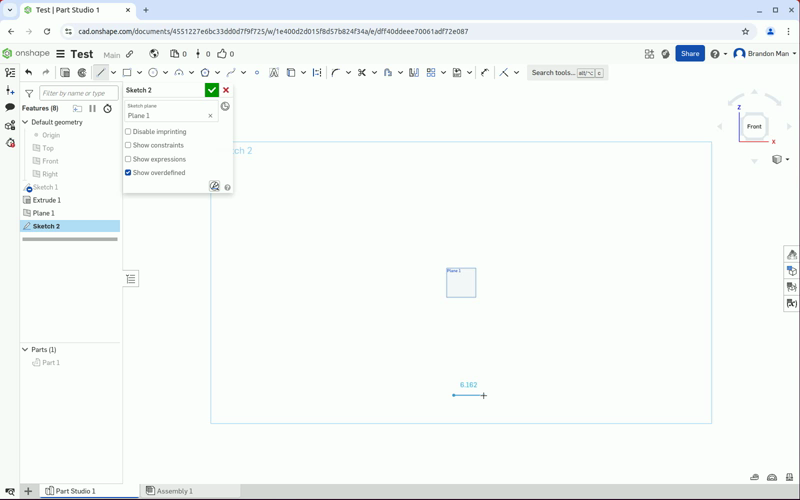
mouse_move(460, 395)
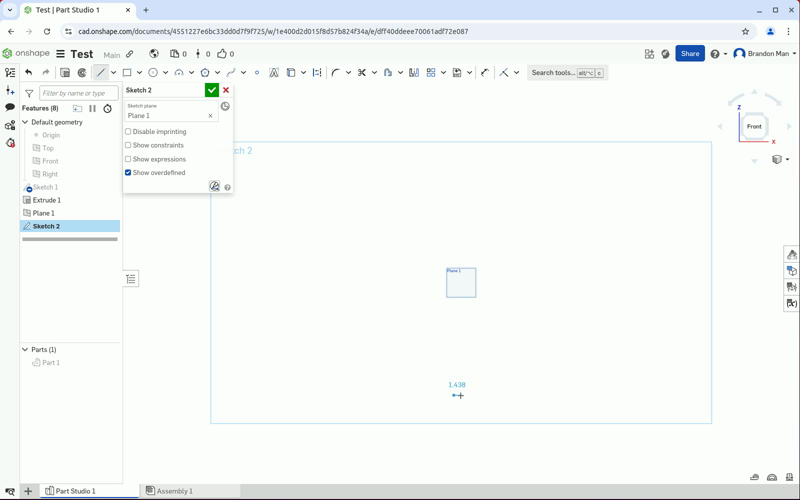
scroll(6)
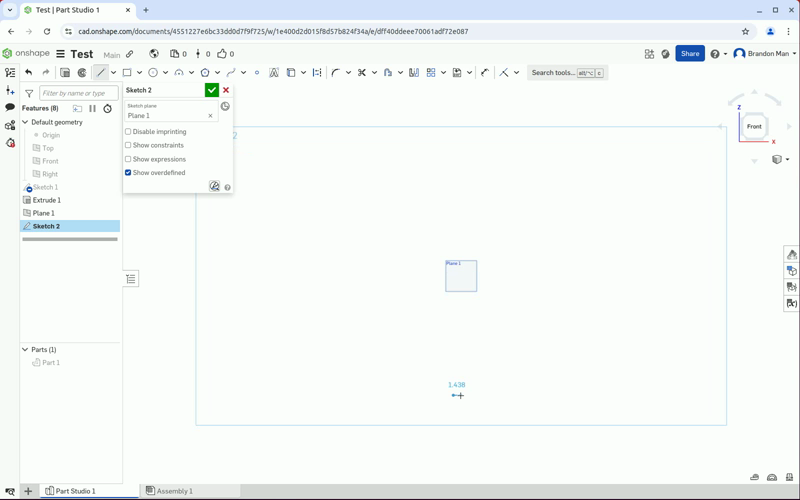
scroll(6)
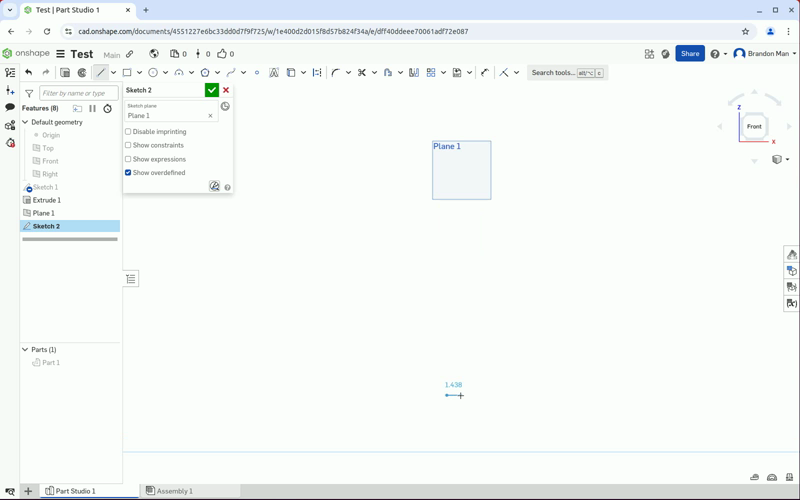
scroll(6)
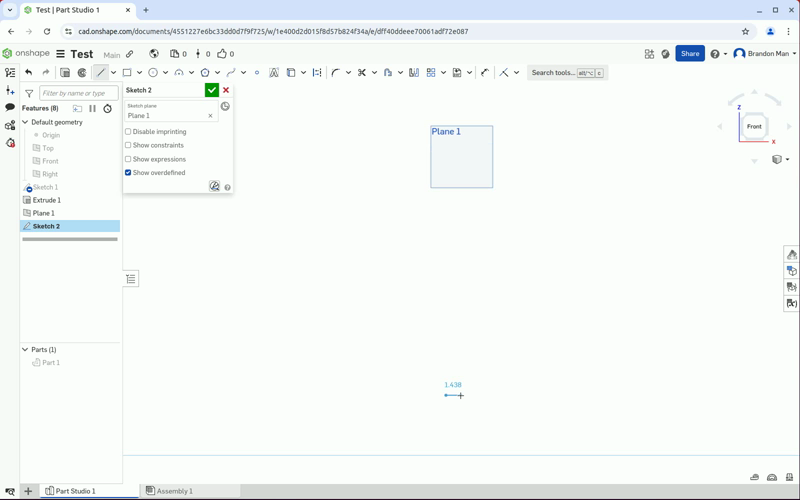
scroll(6)
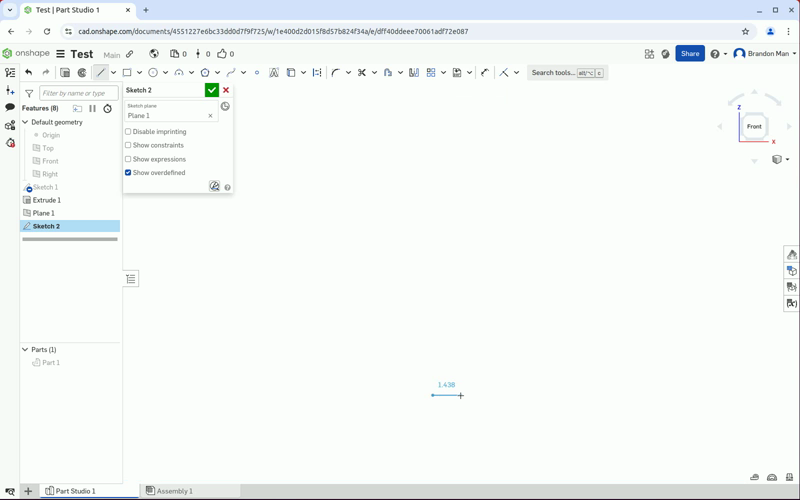
scroll(6)
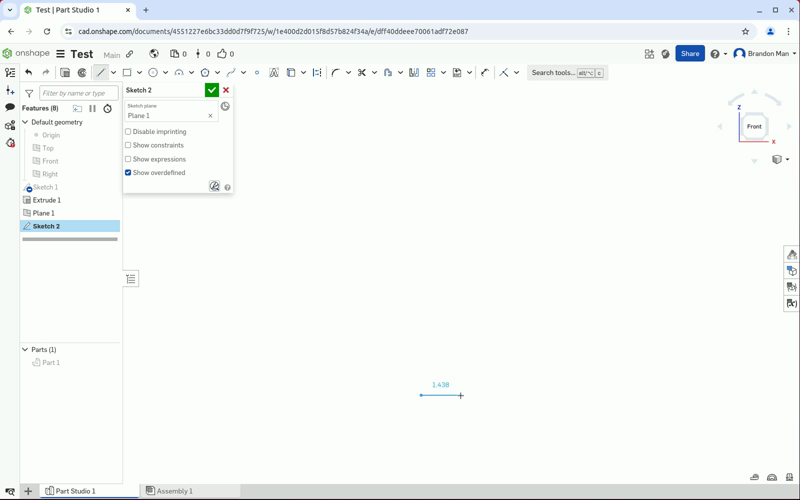
scroll(6)
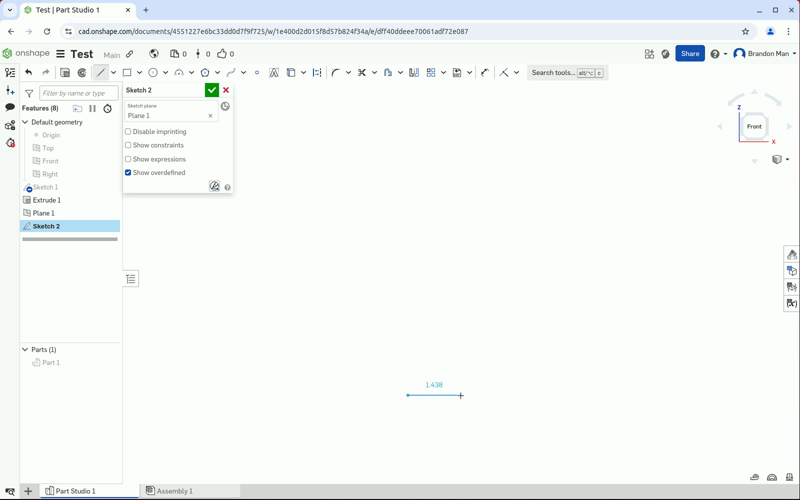
scroll(6)
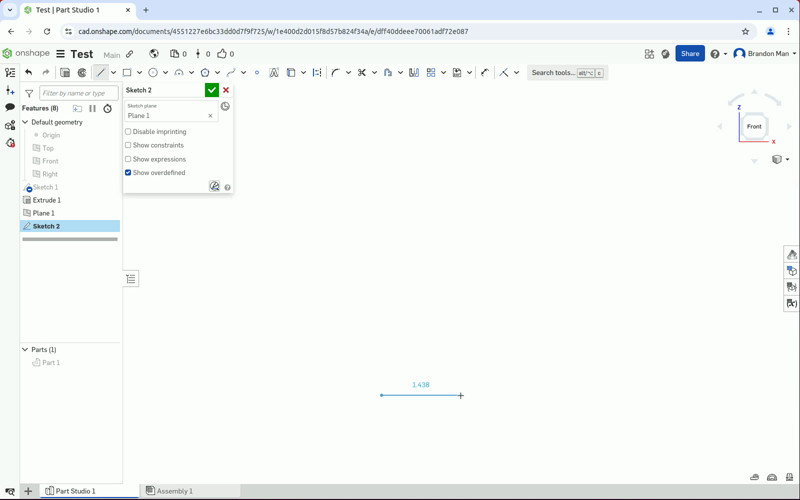
click(460, 395)
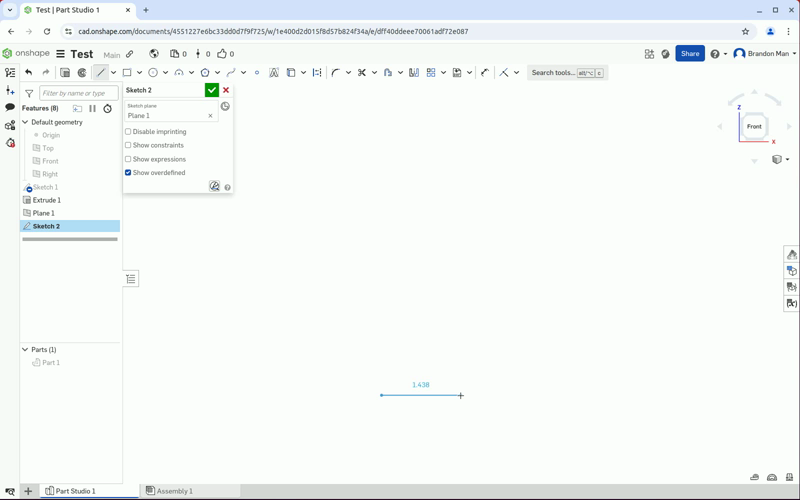
scroll(-6)
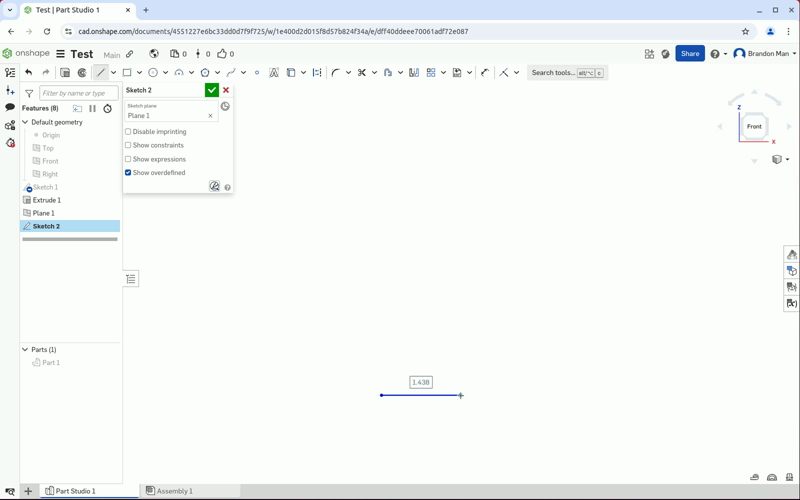
scroll(-6)
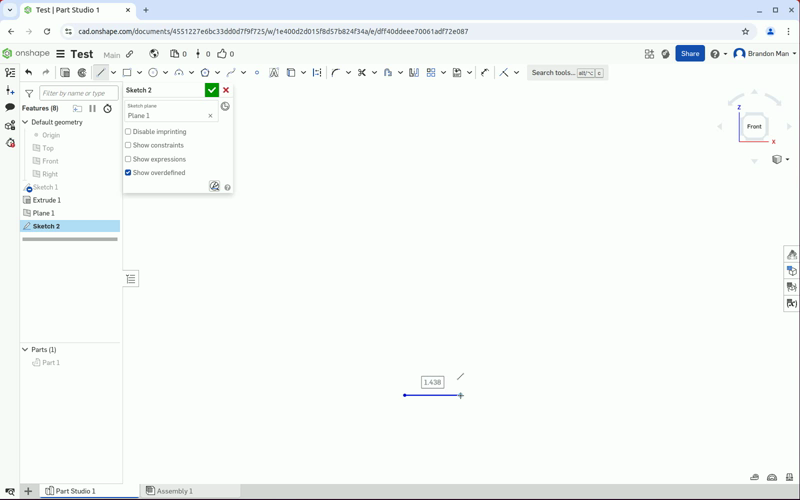
scroll(-6)
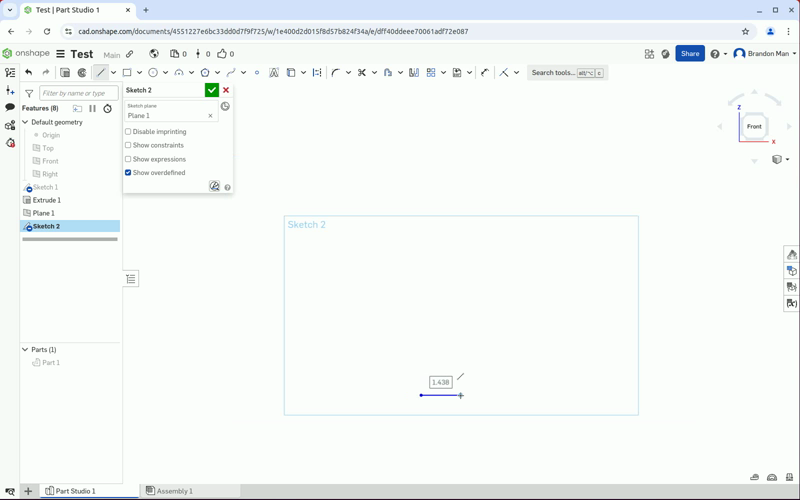
scroll(-6)
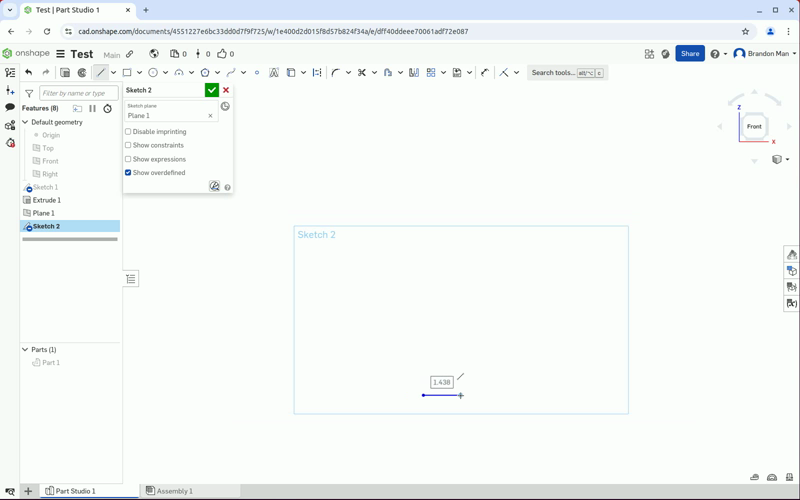
scroll(-6)
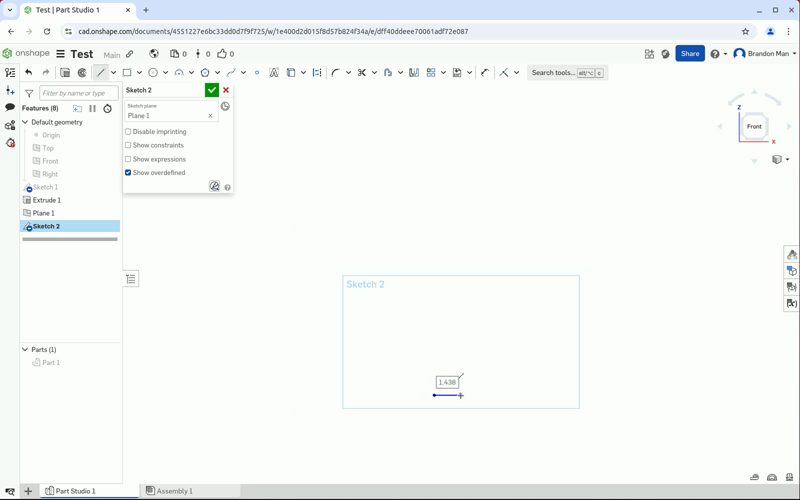
scroll(-6)
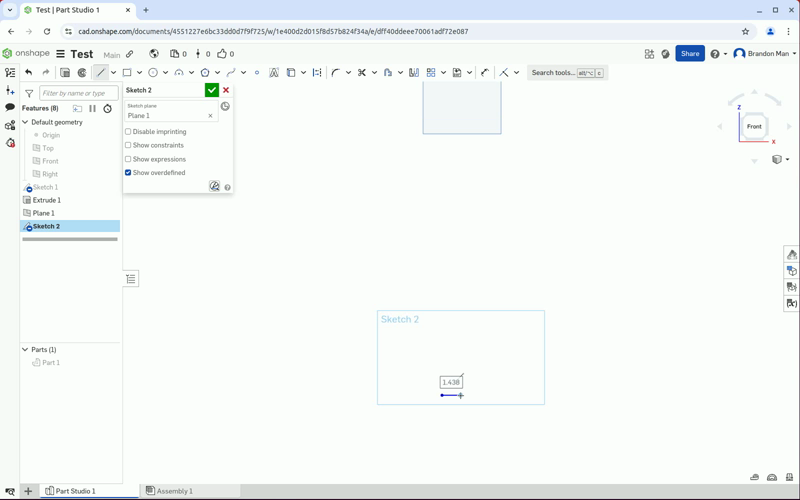
scroll(-6)
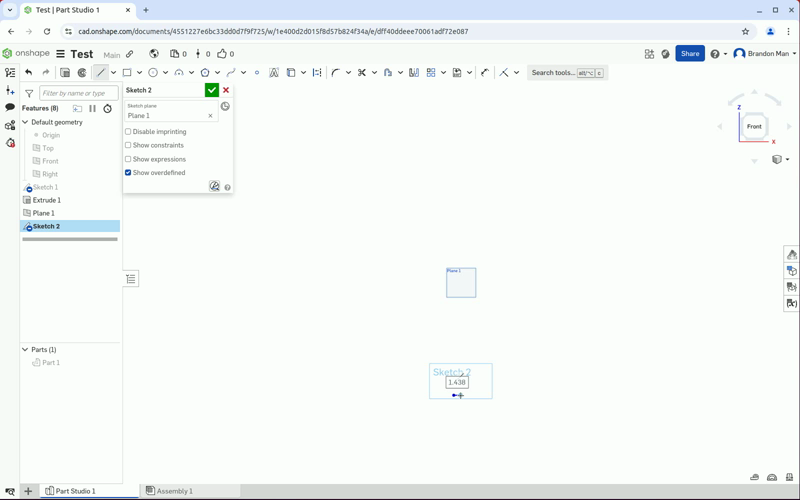
key_up(shift)
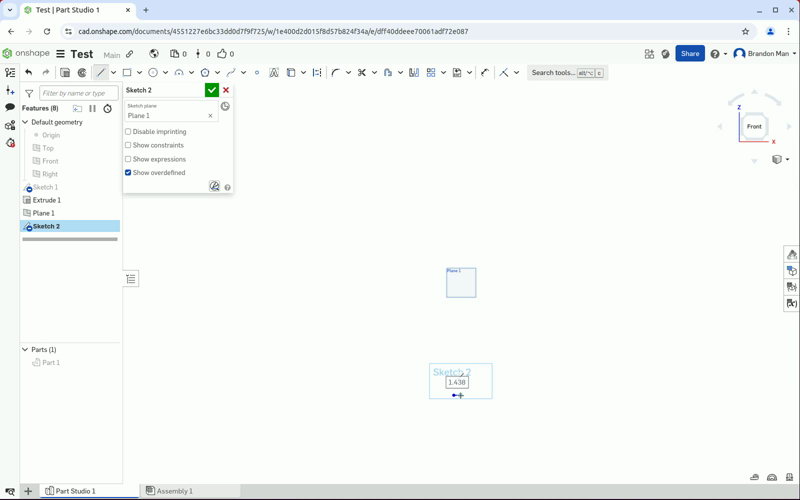
key_down(shift)
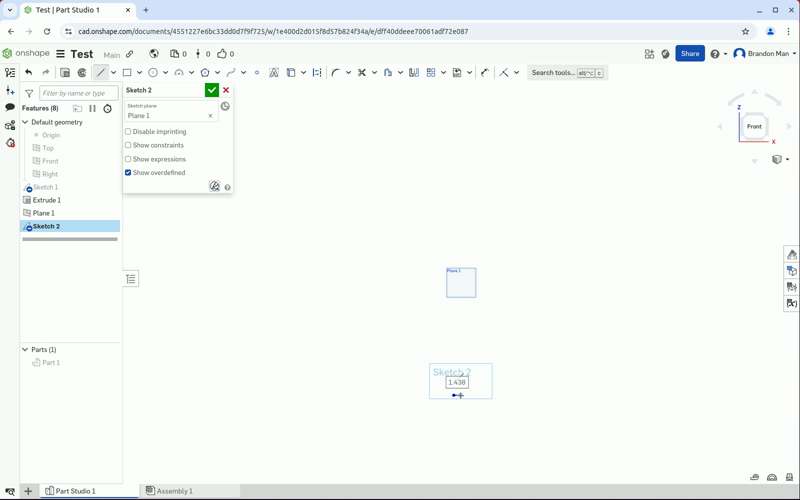
mouse_move(460, 175)
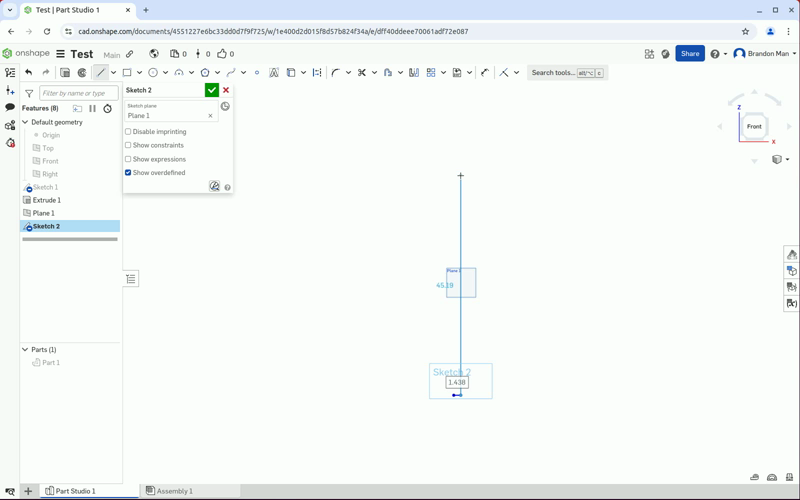
click(460, 175)
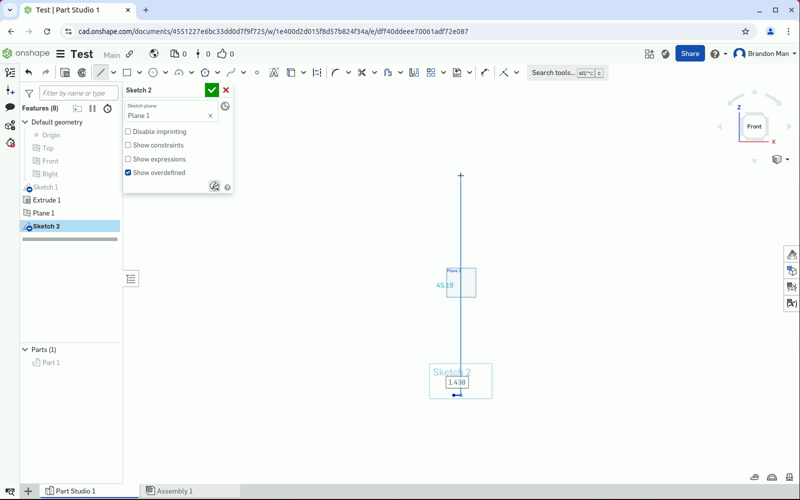
key_up(shift)
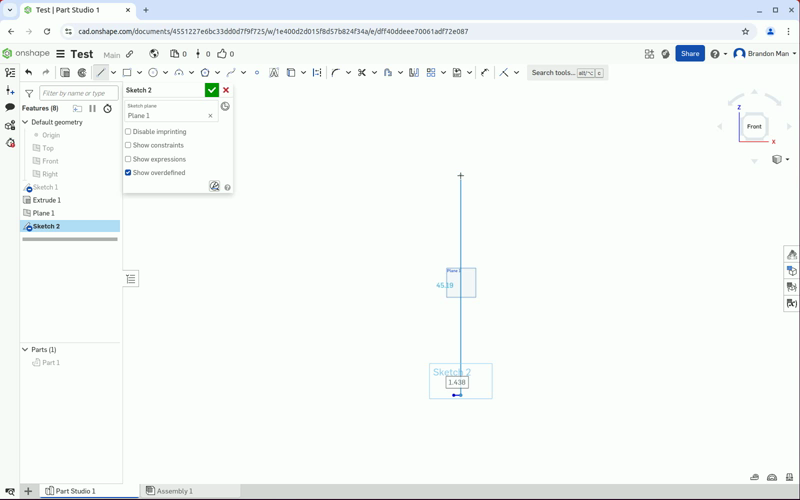
key_down(shift)
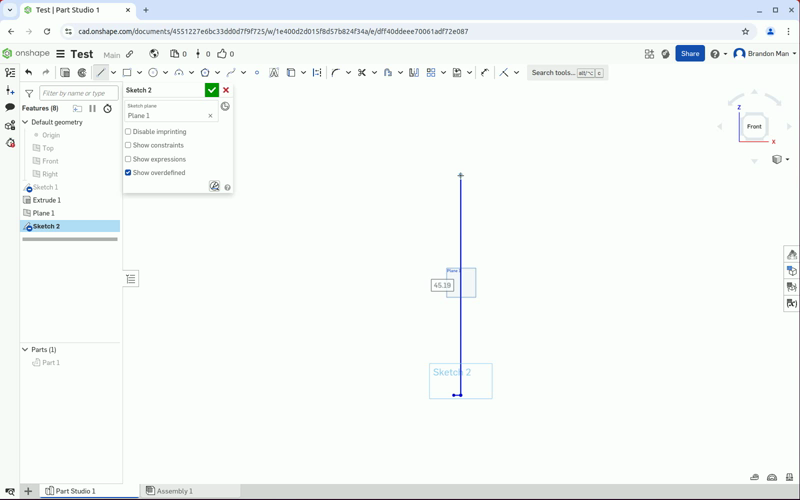
mouse_move(490, 175)
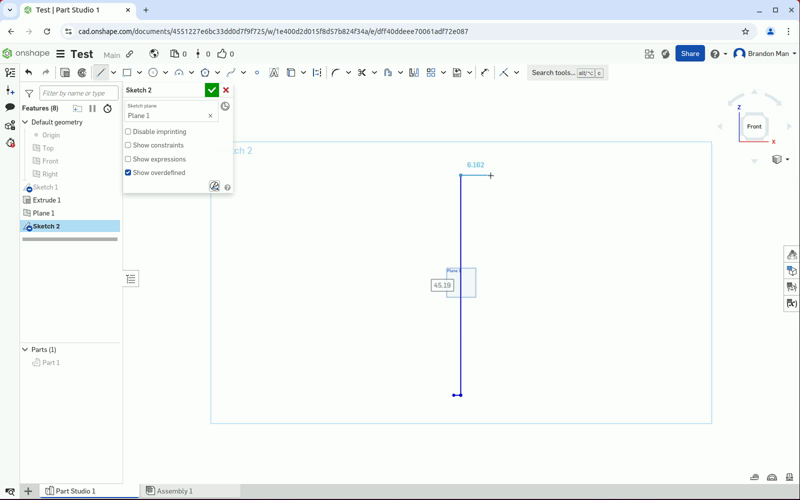
mouse_move(453, 175)
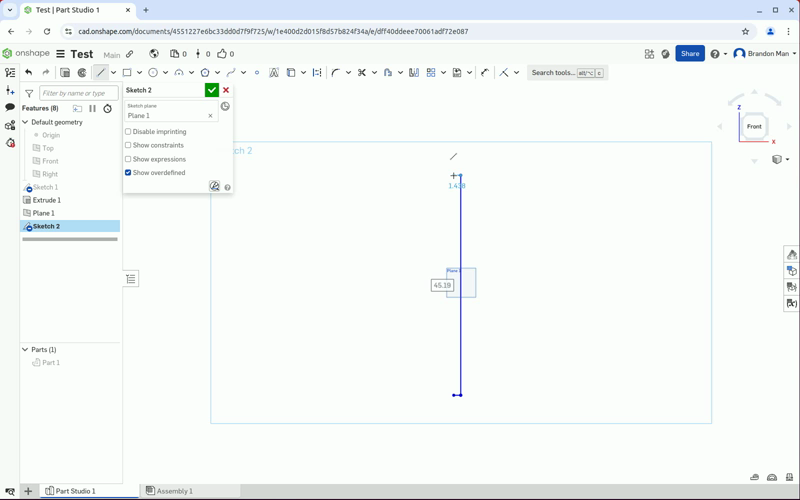
scroll(6)
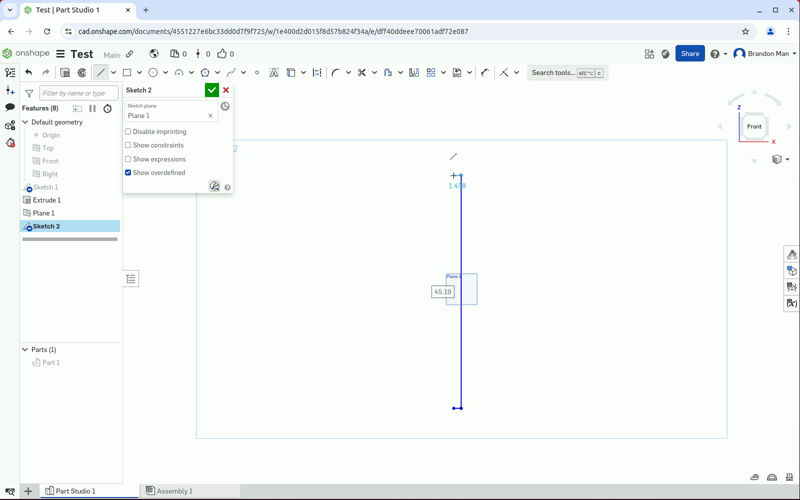
scroll(6)
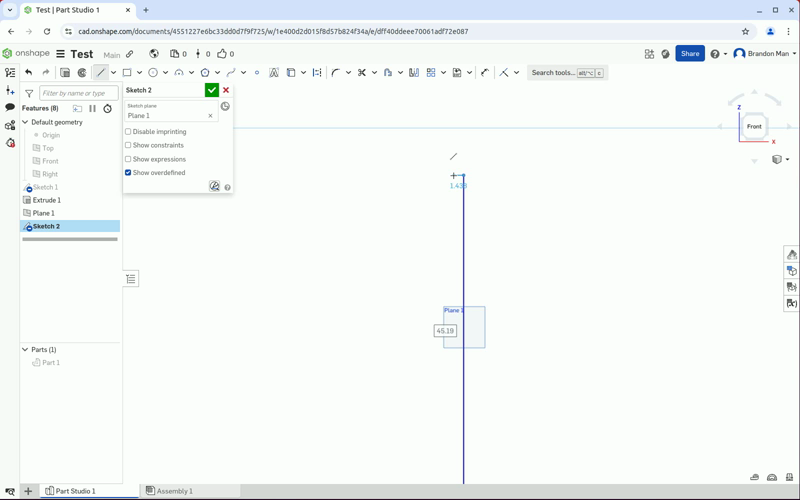
scroll(6)
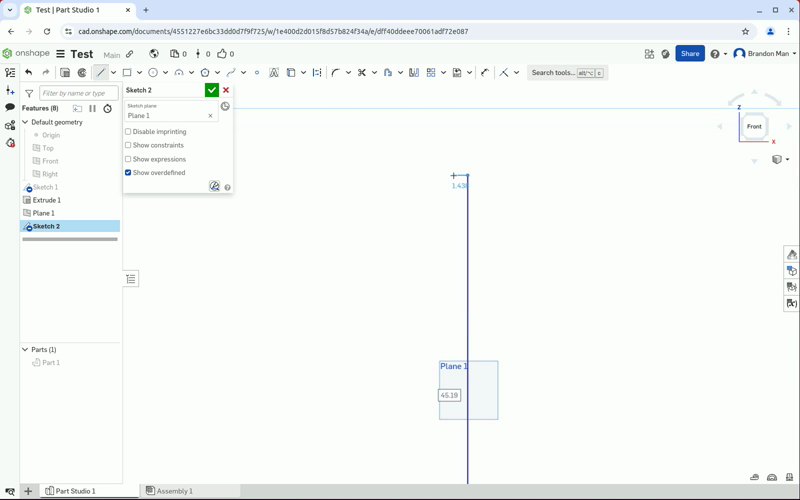
scroll(6)
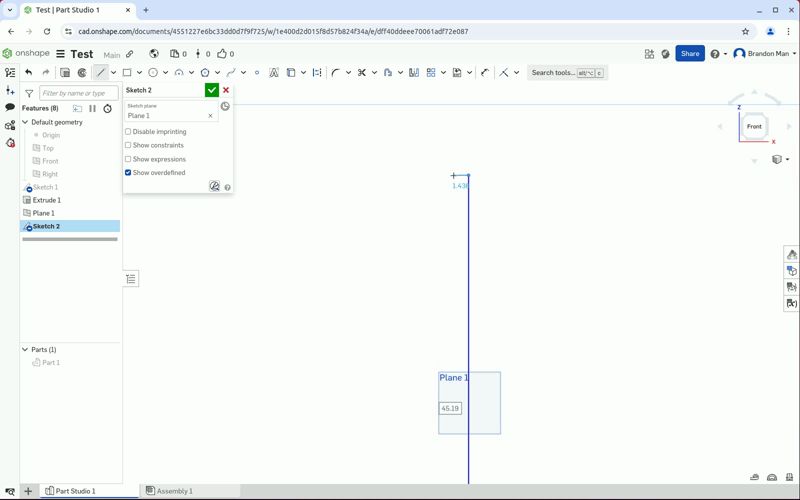
scroll(6)
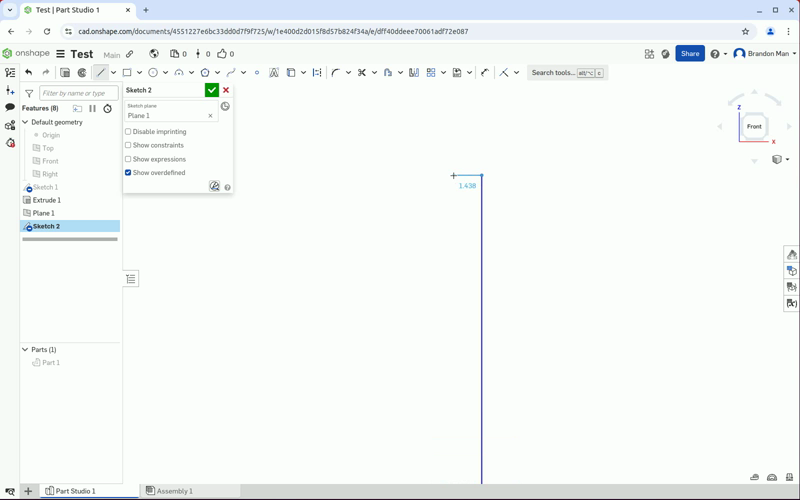
scroll(6)
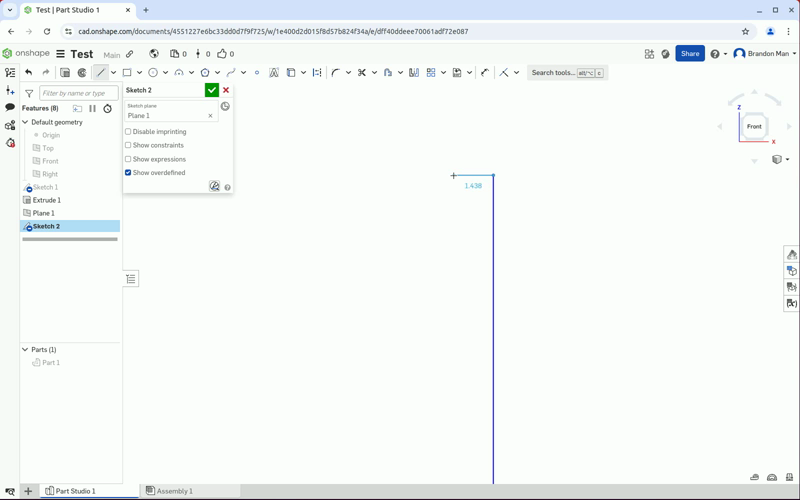
scroll(6)
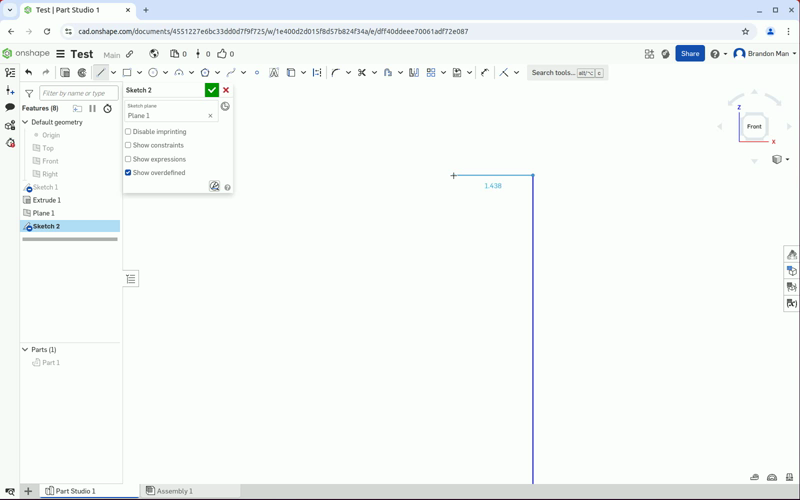
click(453, 175)
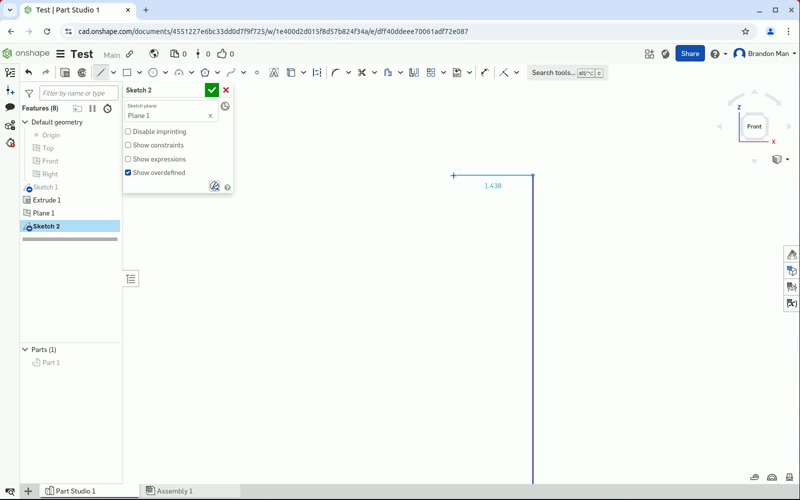
scroll(-6)
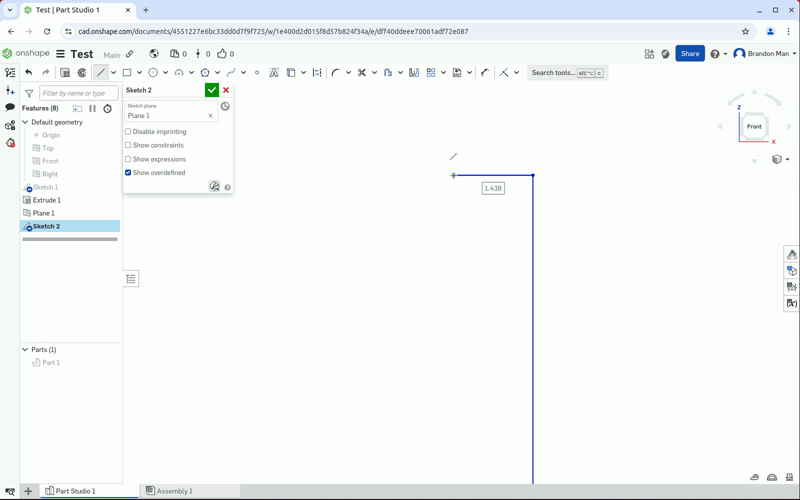
scroll(-6)
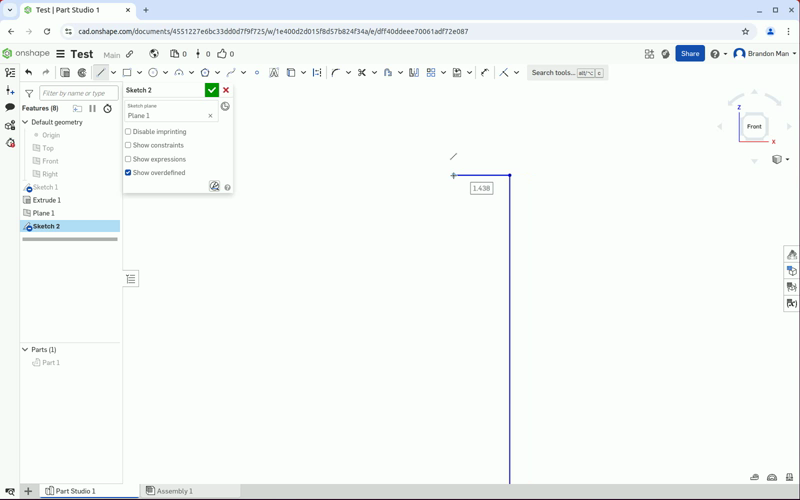
scroll(-6)
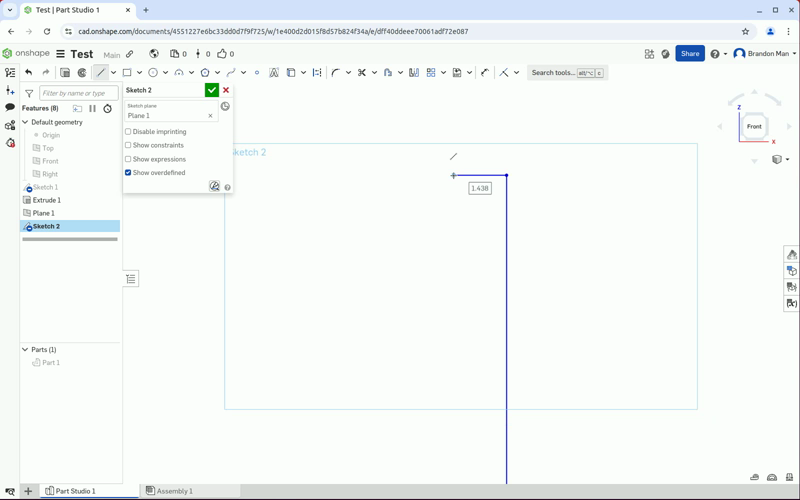
scroll(-6)
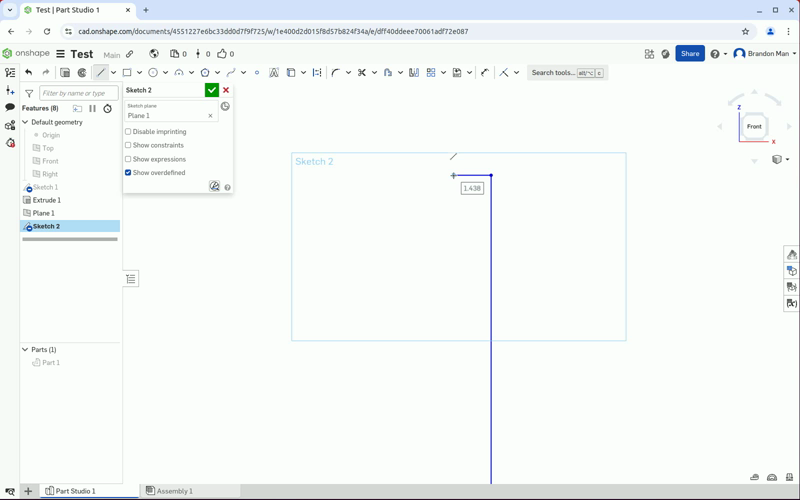
scroll(-6)
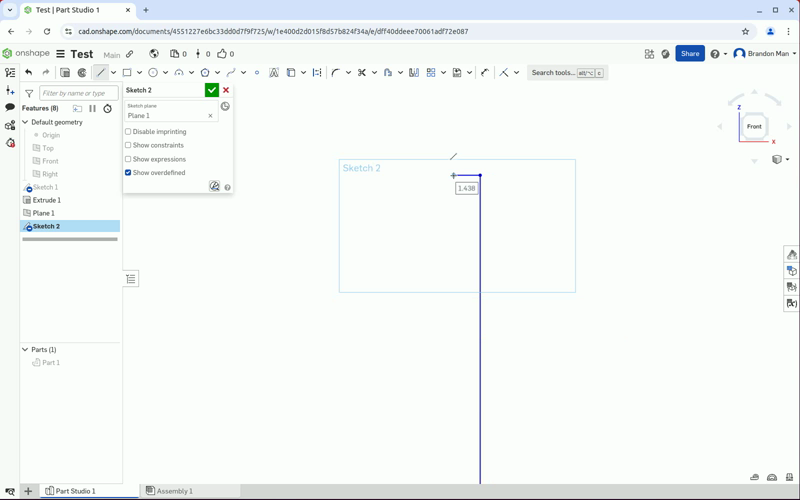
scroll(-6)
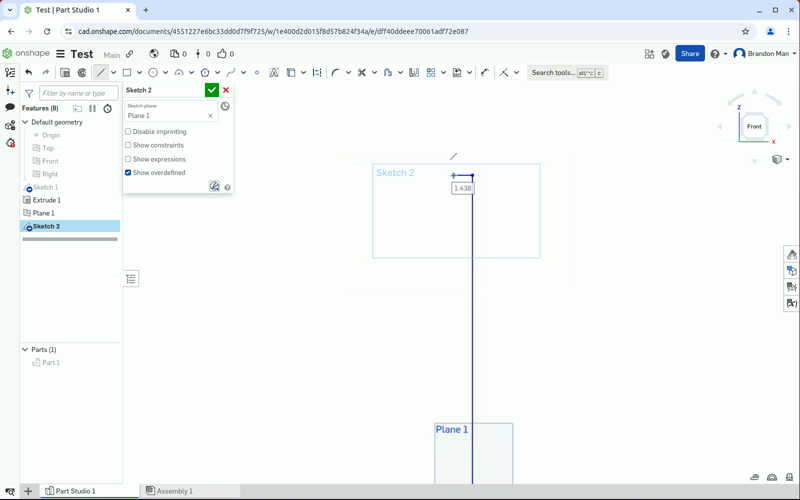
scroll(-6)
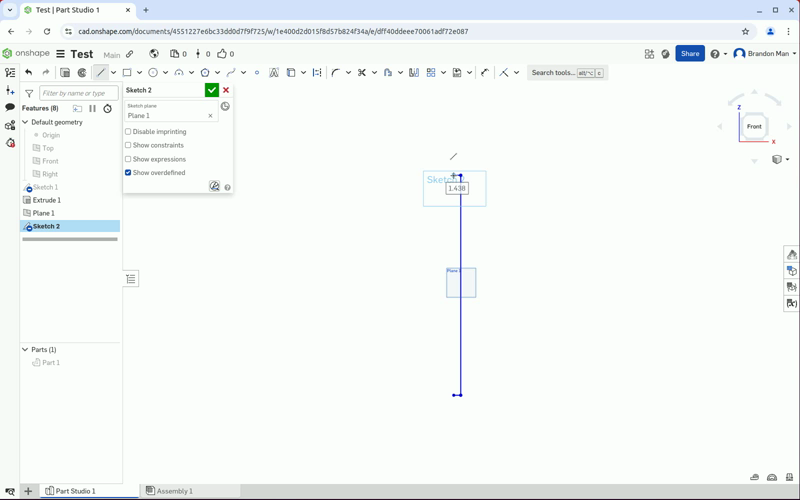
key_up(shift)
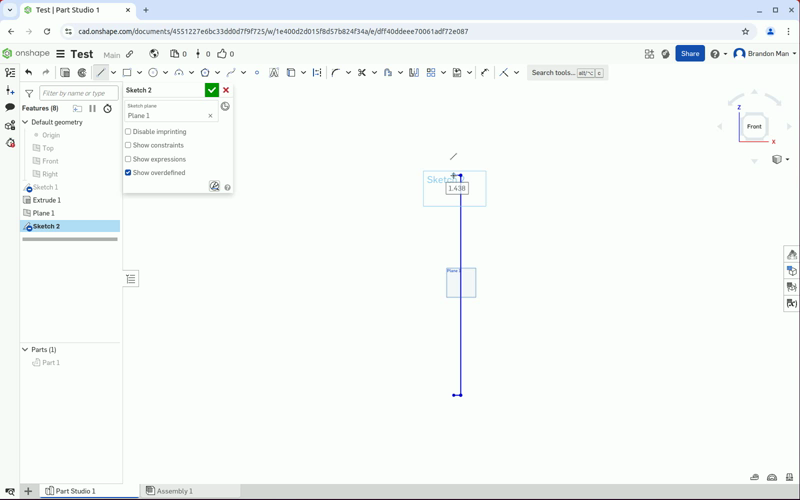
key_down(shift)
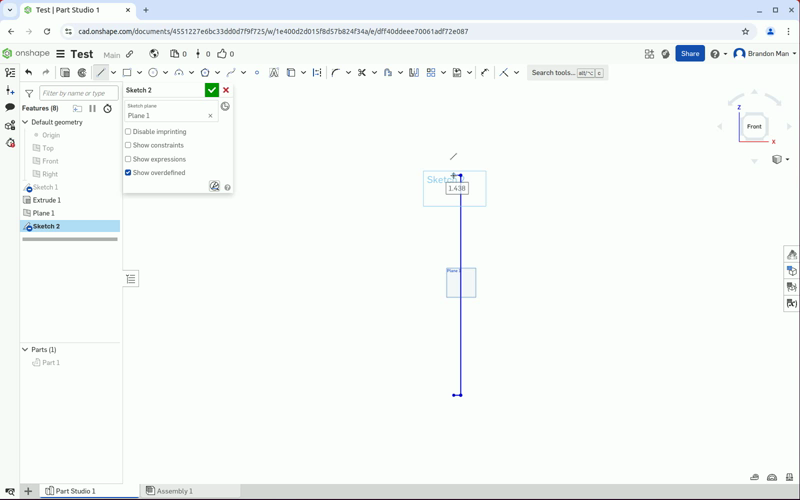
mouse_move(453, 395)
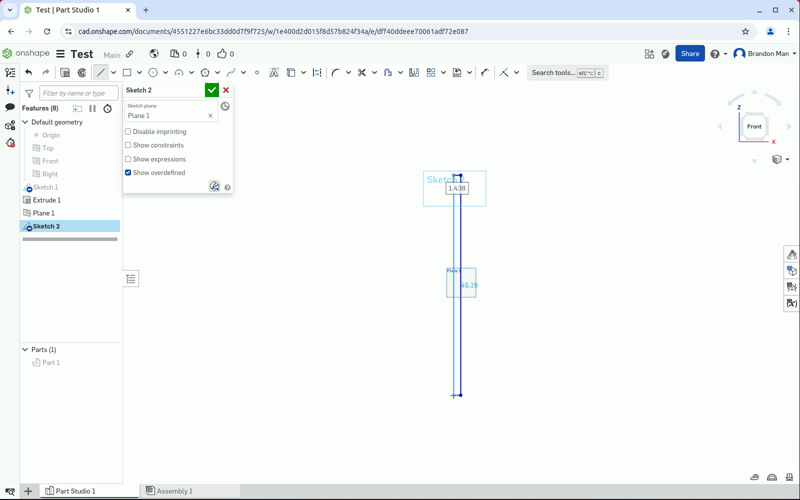
key_up(shift)
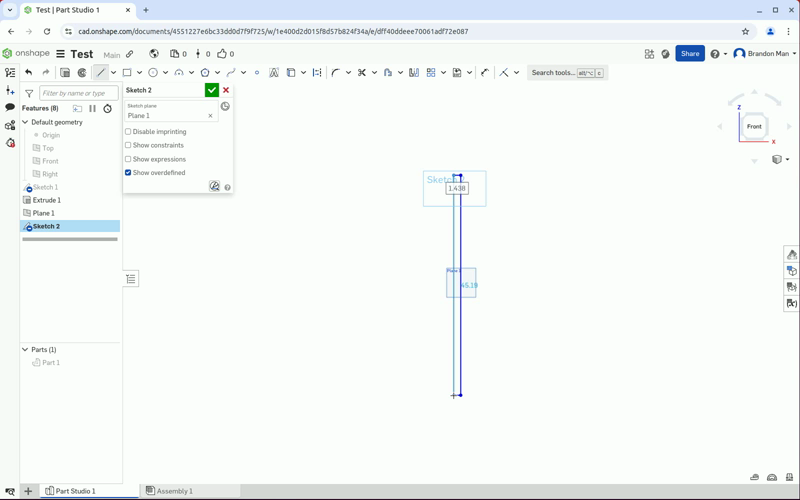
click(453, 395)
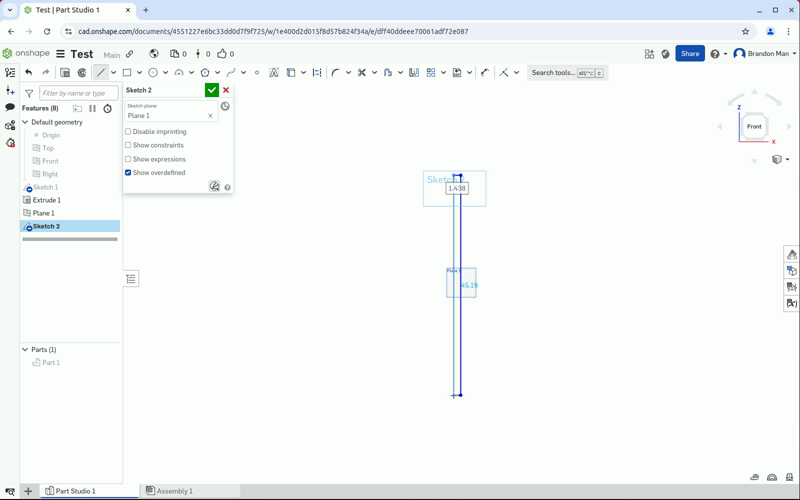
key(esc)
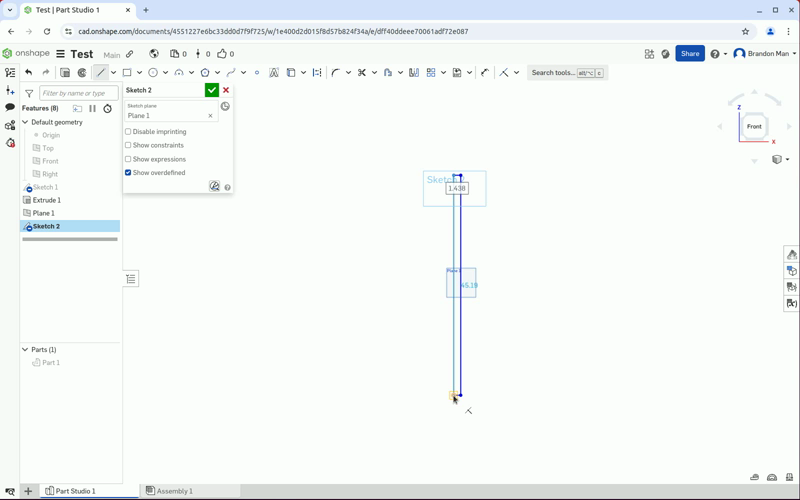
mouse_move(458, 361)
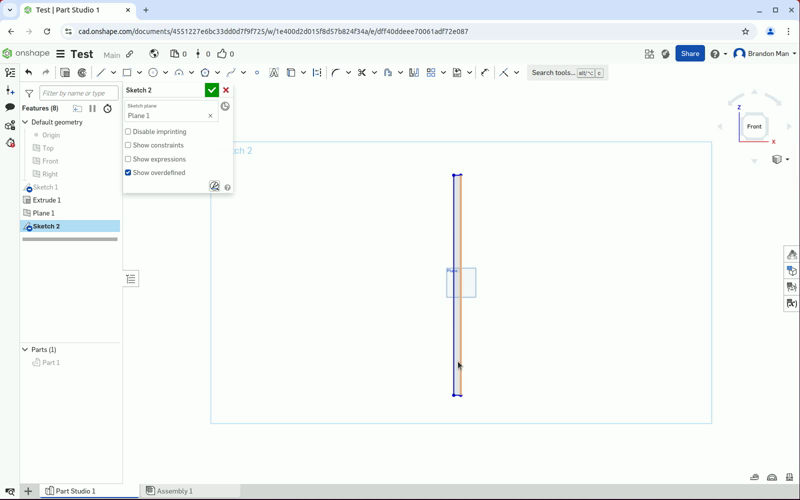
scroll(6)
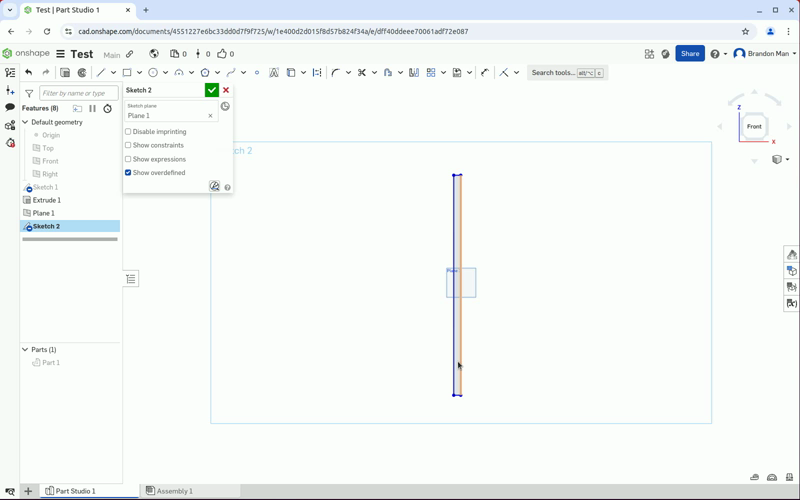
scroll(6)
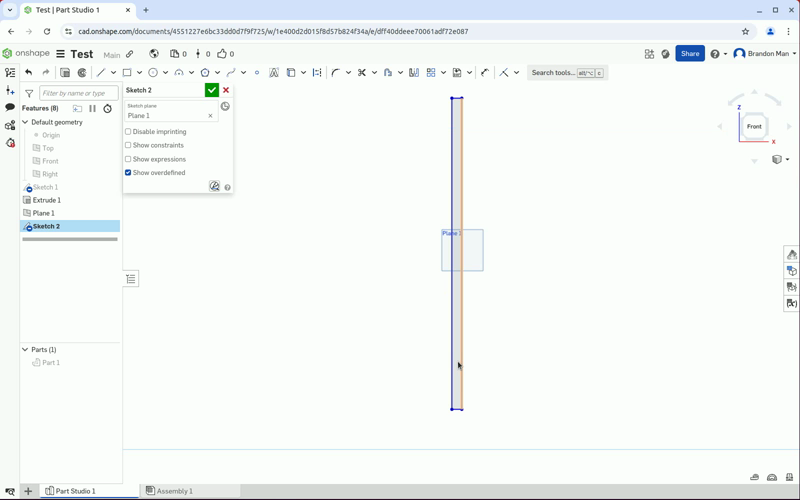
scroll(6)
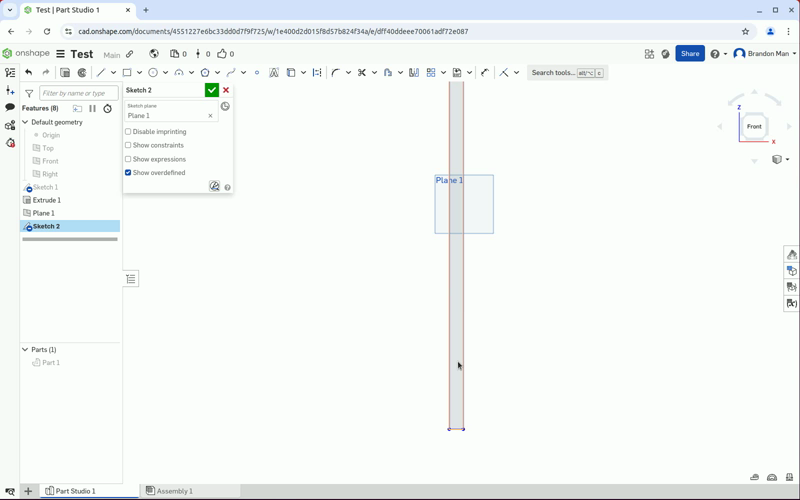
scroll(6)
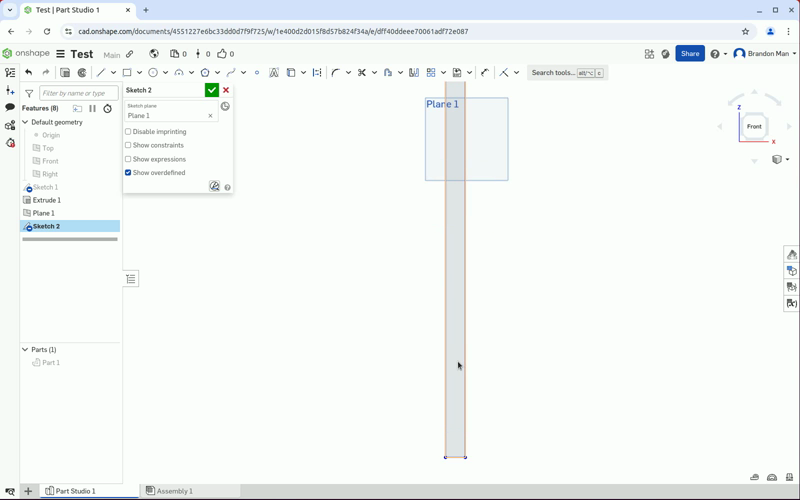
scroll(6)
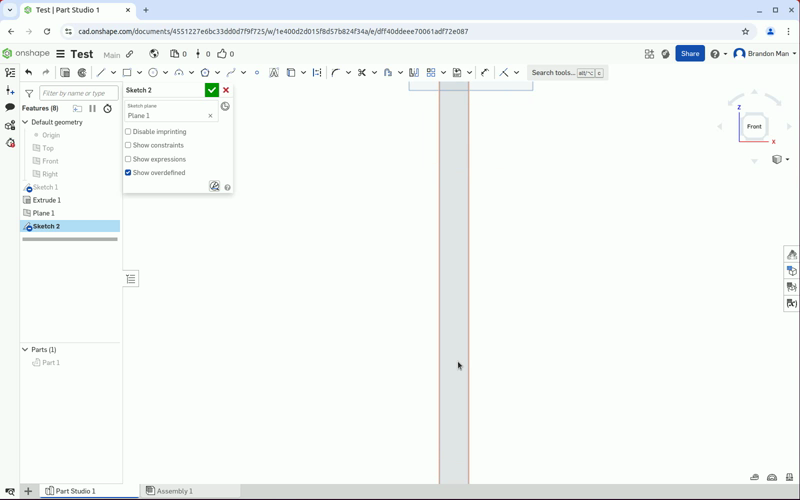
scroll(6)
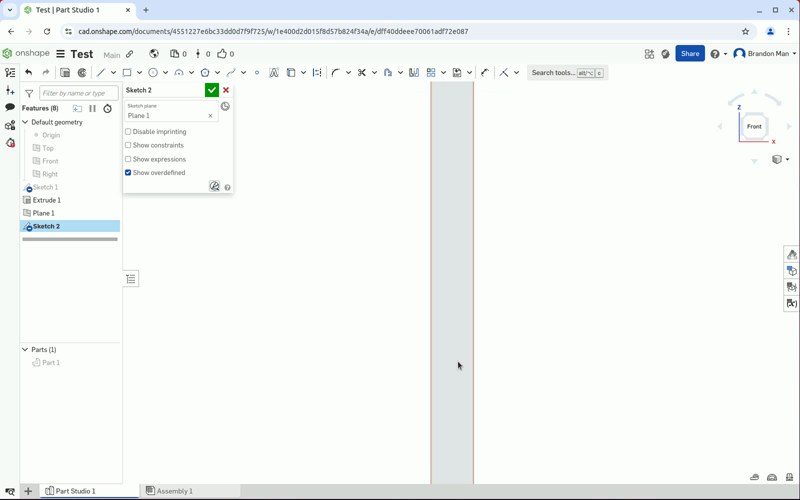
scroll(6)
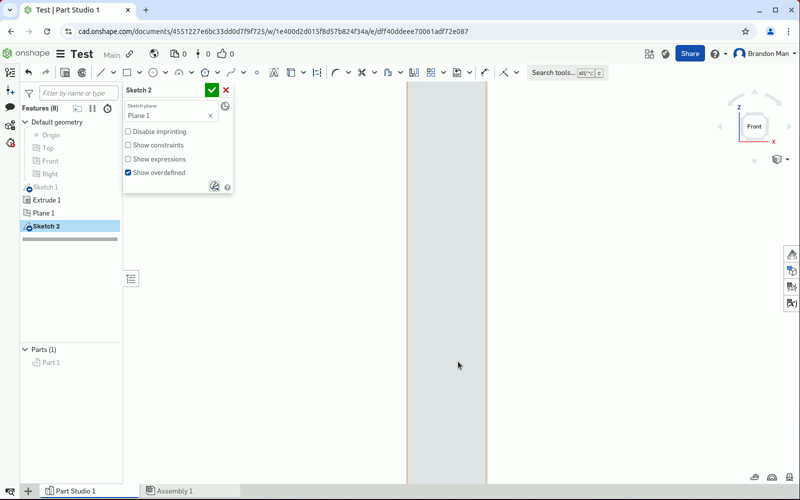
click(458, 361)
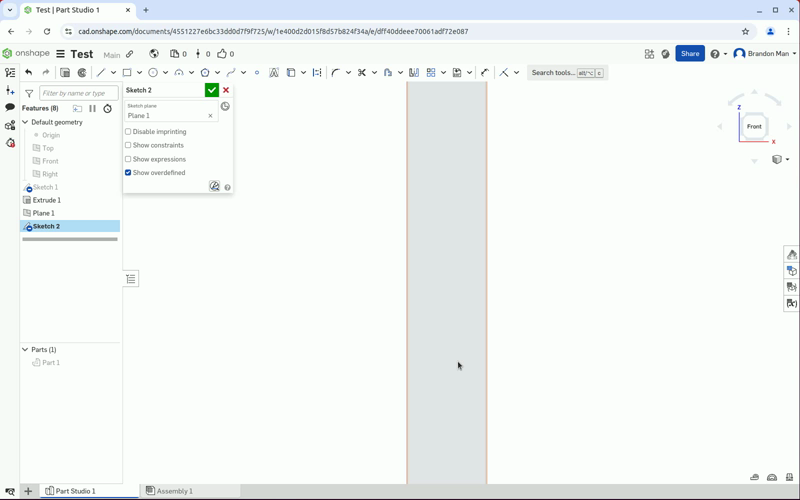
scroll(-6)
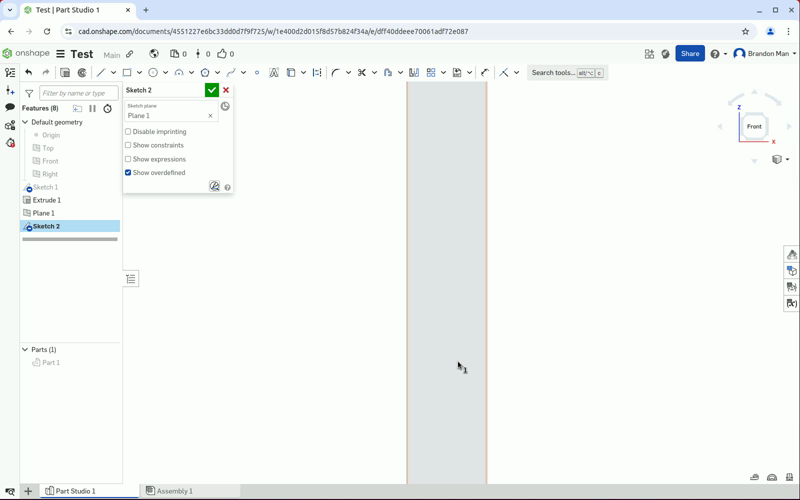
scroll(-6)
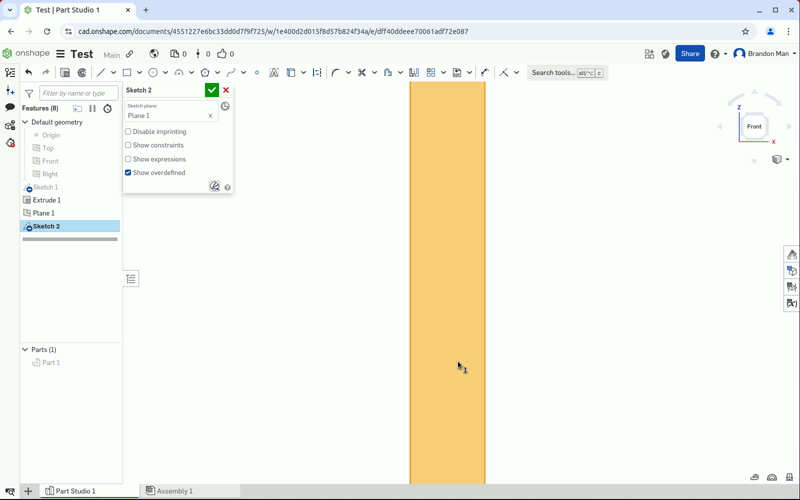
scroll(-6)
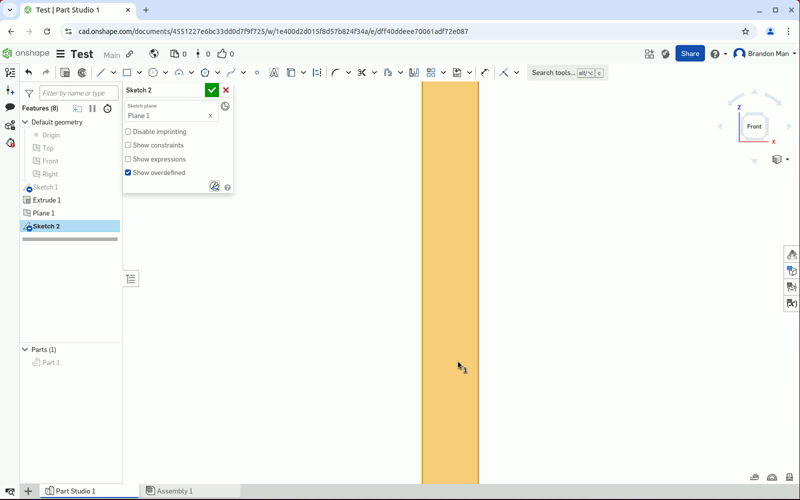
scroll(-6)
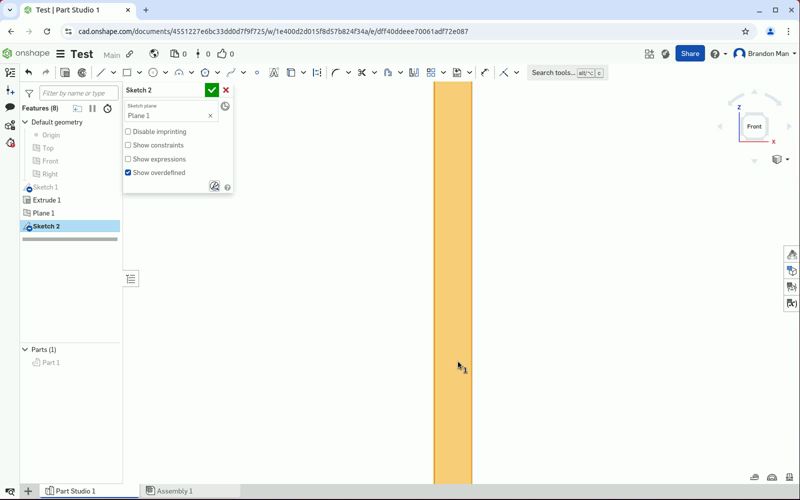
scroll(-6)
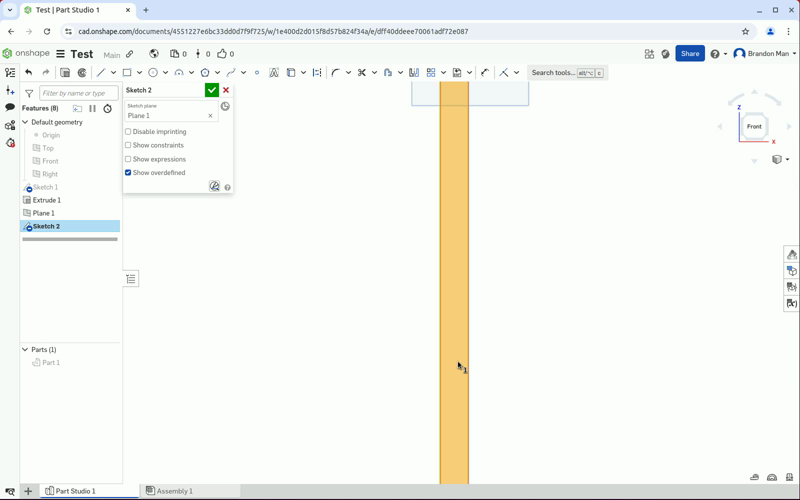
scroll(-6)
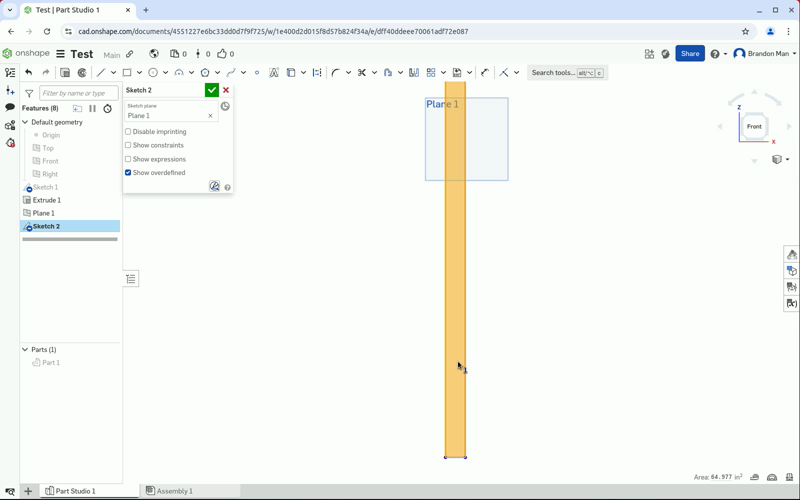
scroll(-6)
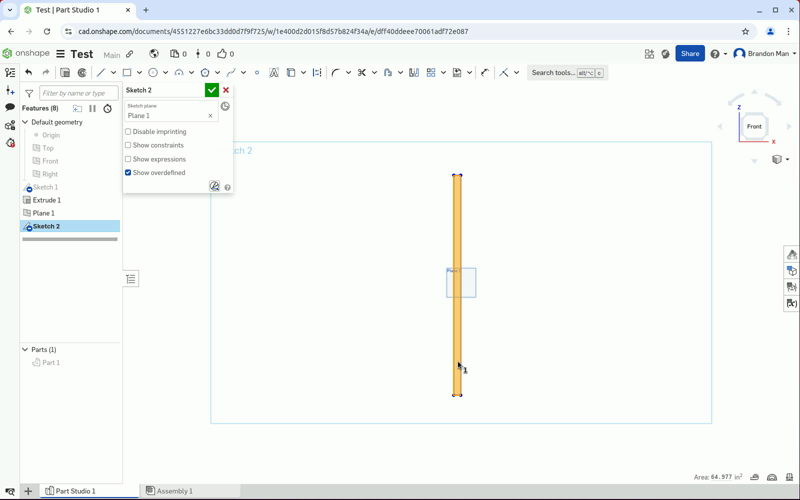
mouse_move(73, 352)
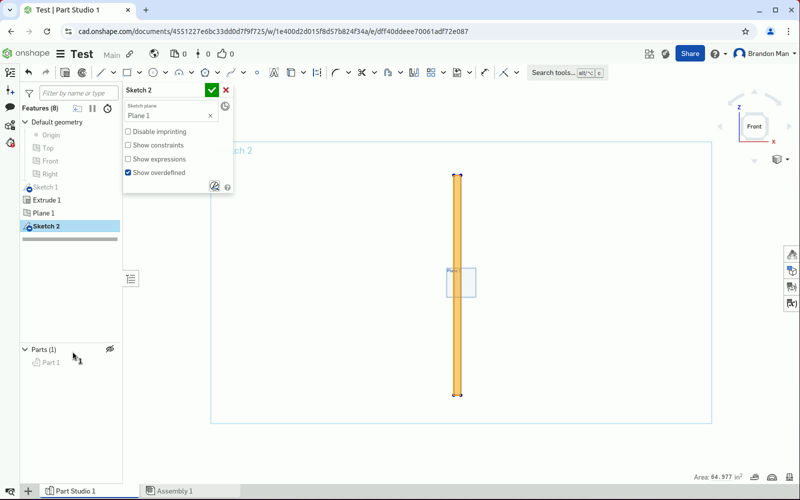
key(shift+y)
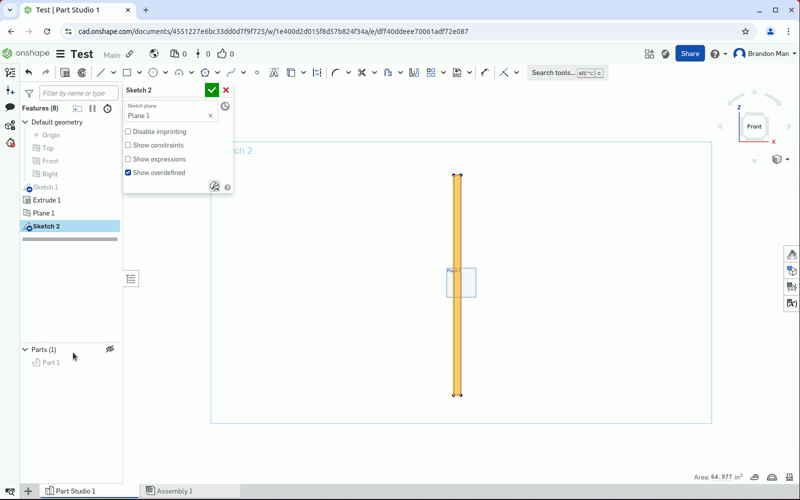
key(shift+e)
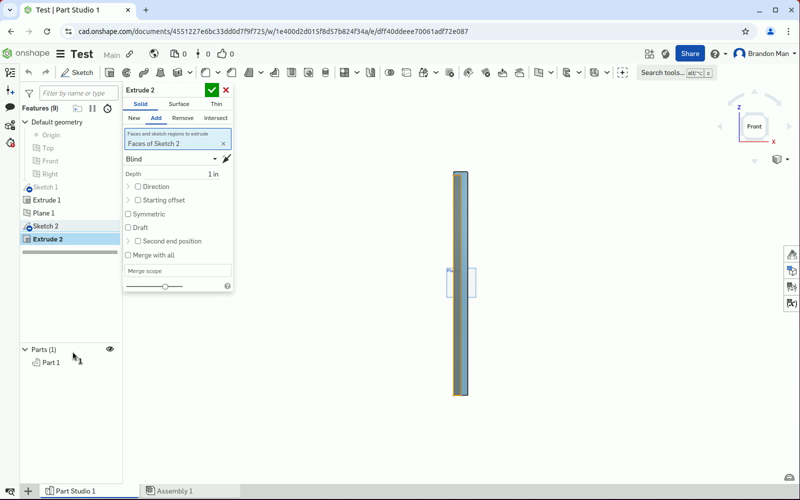
mouse_move(143, 106)
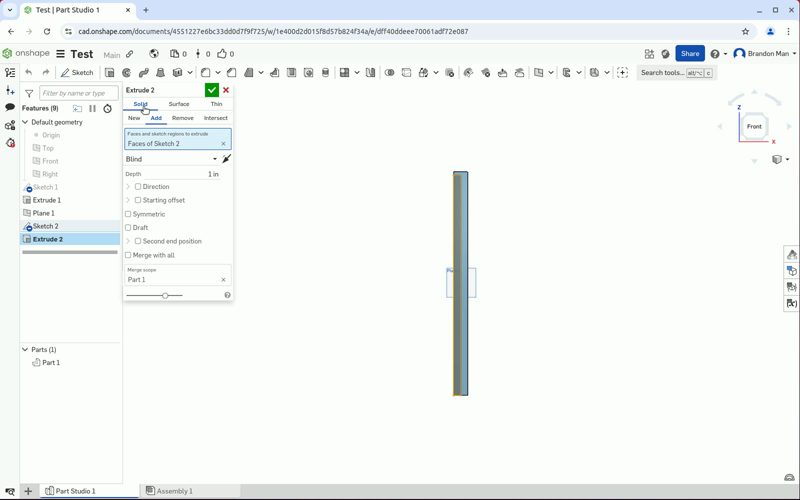
click(143, 106)
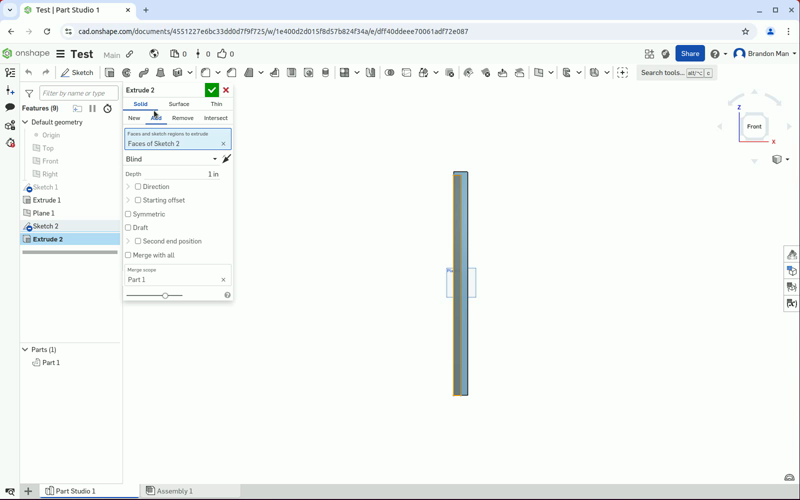
mouse_move(186, 120)
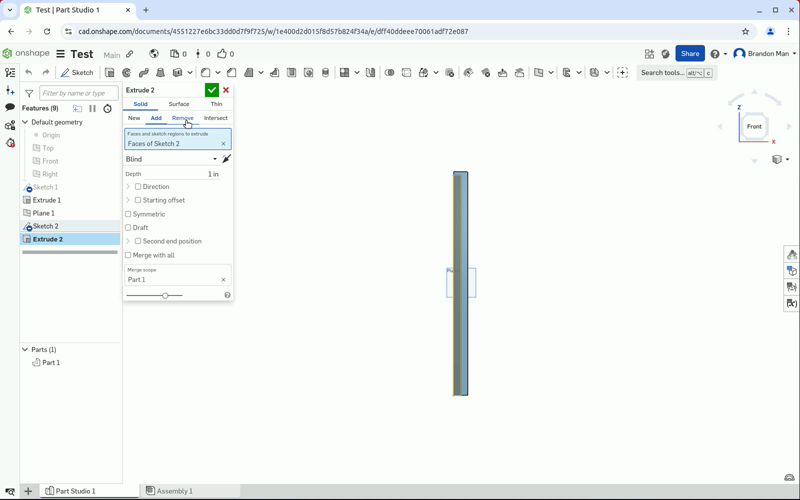
click(186, 120)
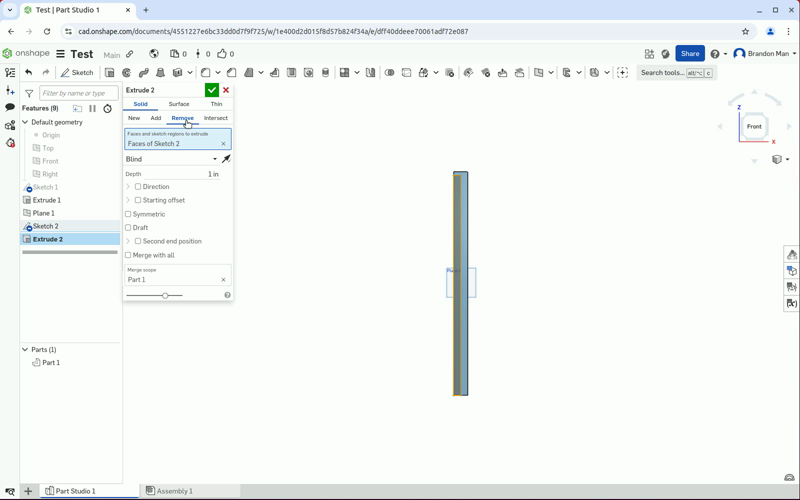
key(tab, 4)
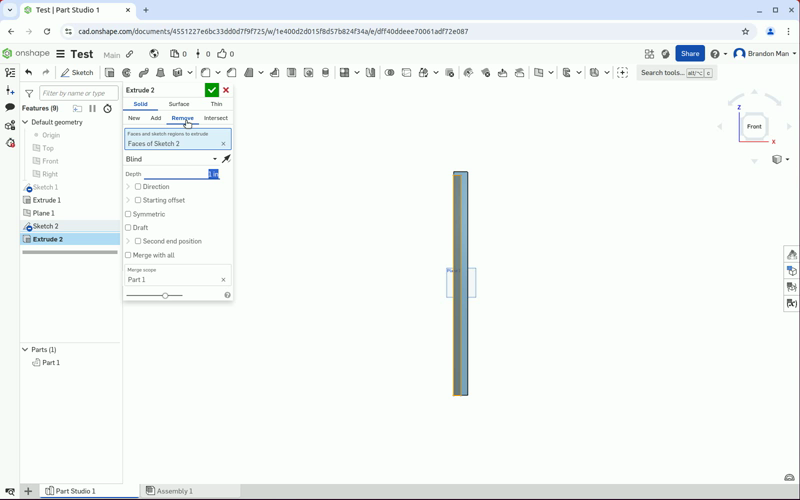
text(6.018)
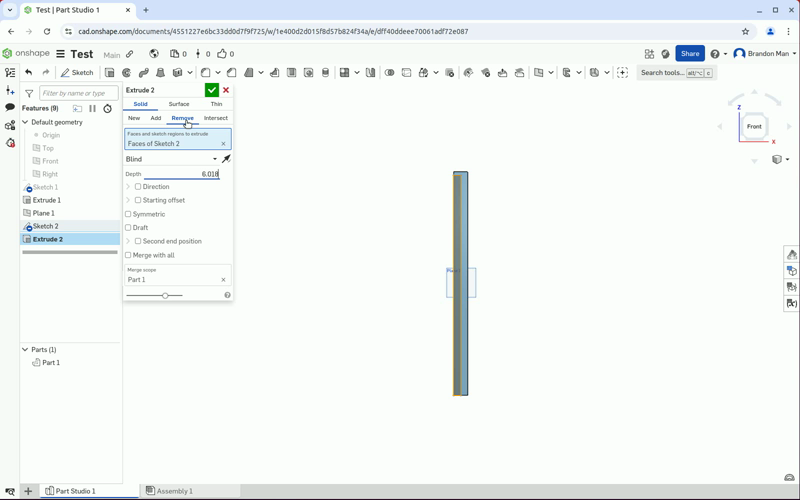
key(tab, 6)
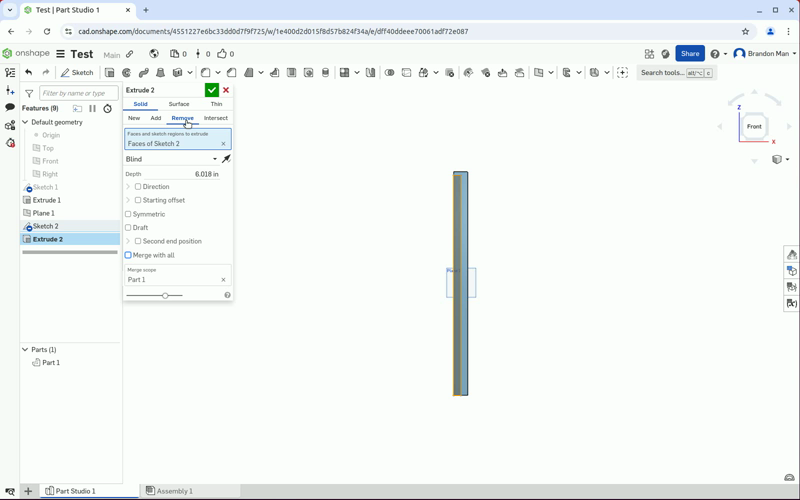
key(space)
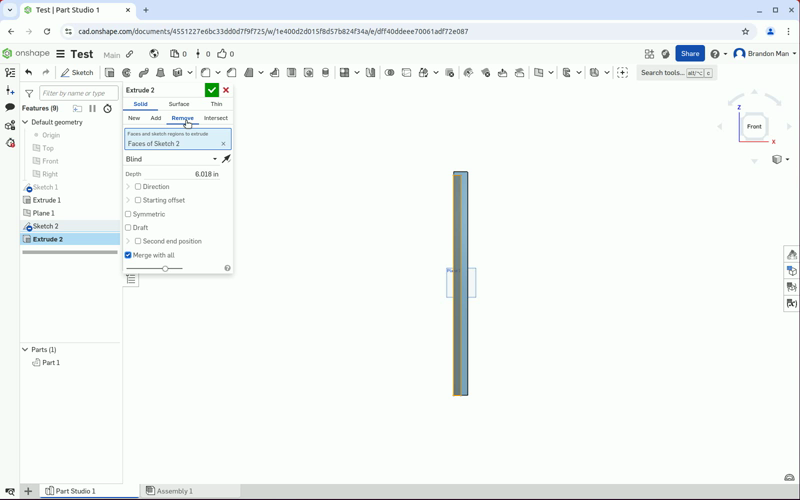
key(enter)
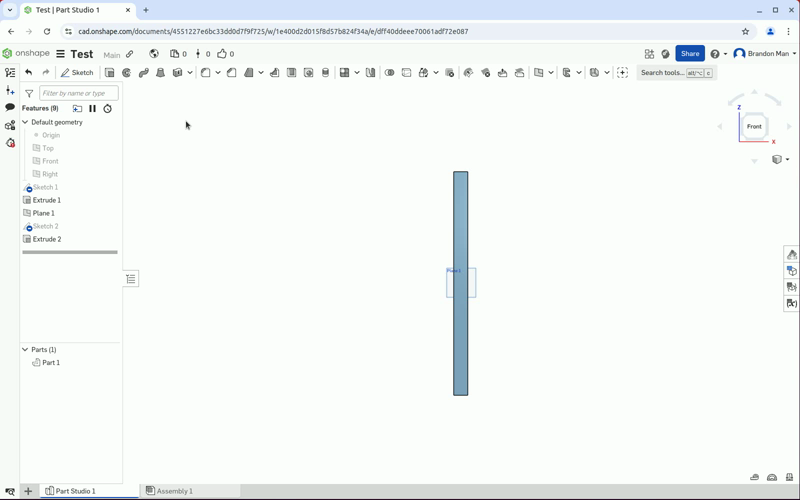
key(shift+h)
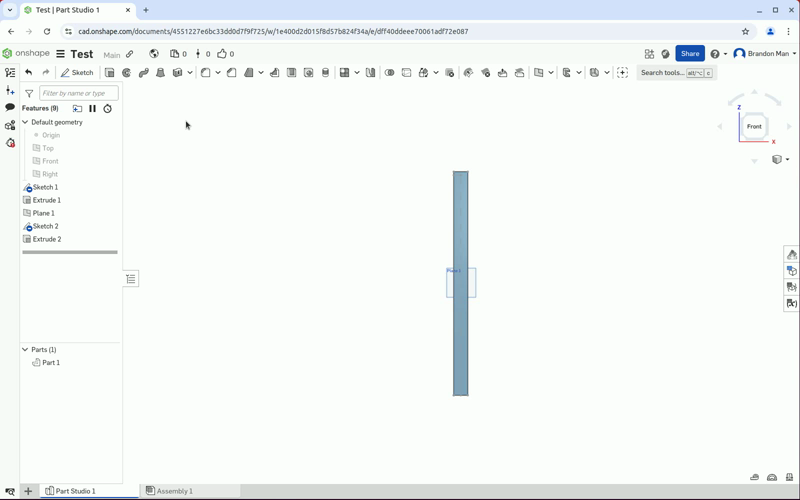
key(shift+h)
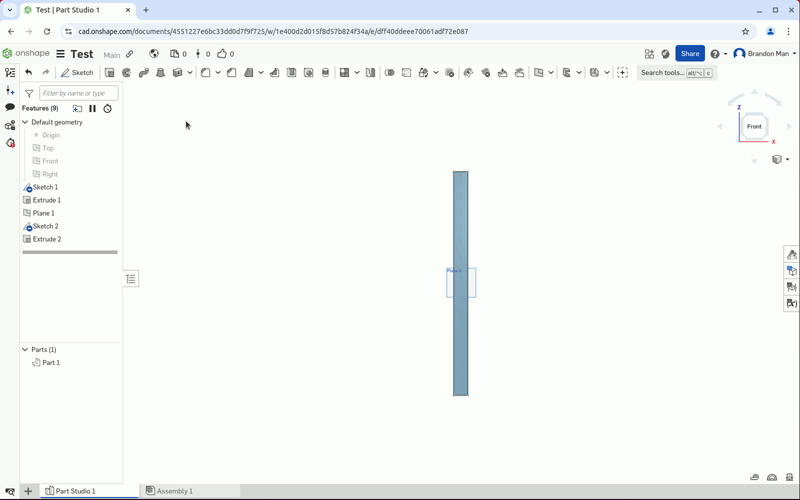
key(shift+7)
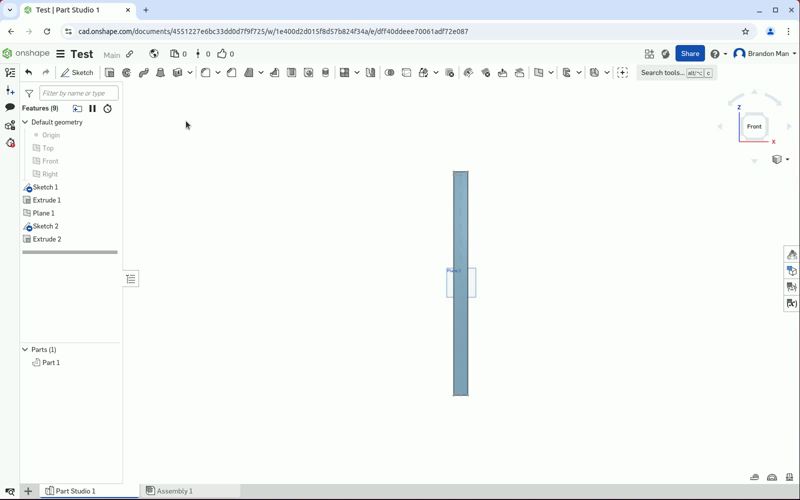
key(left, 2)
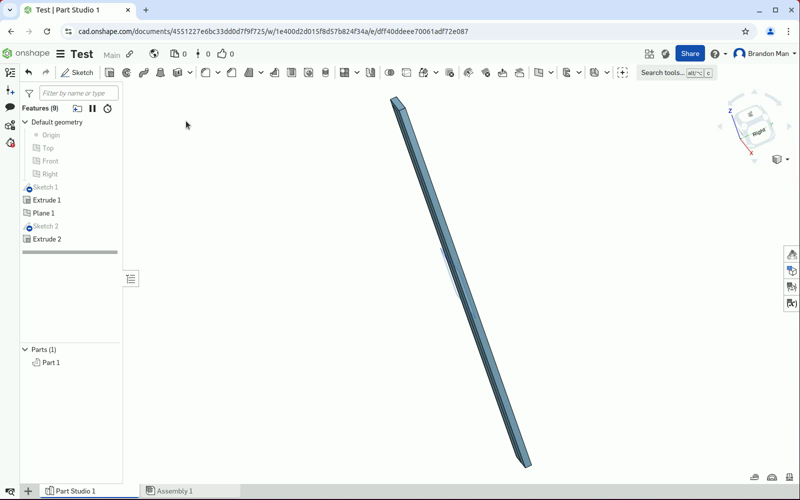
key(down, 2)
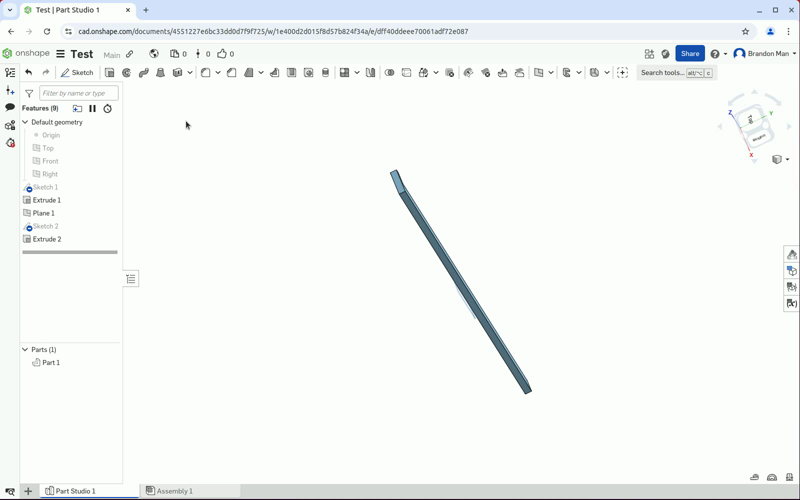
key(up, 2)
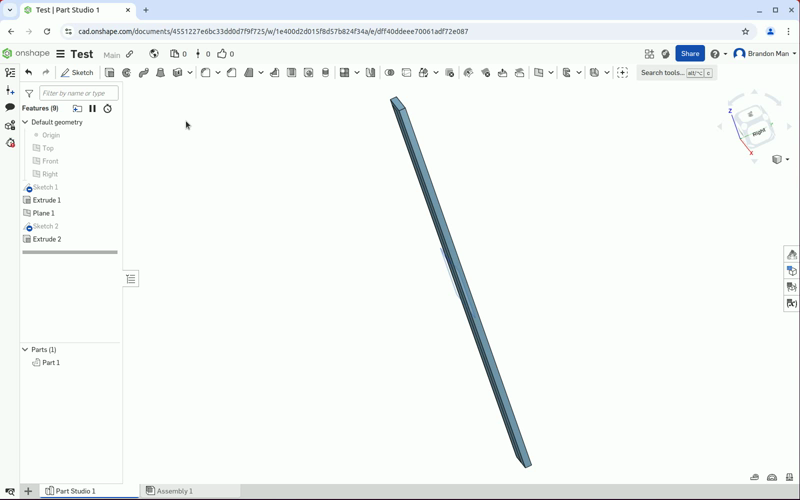
key(right, 2)
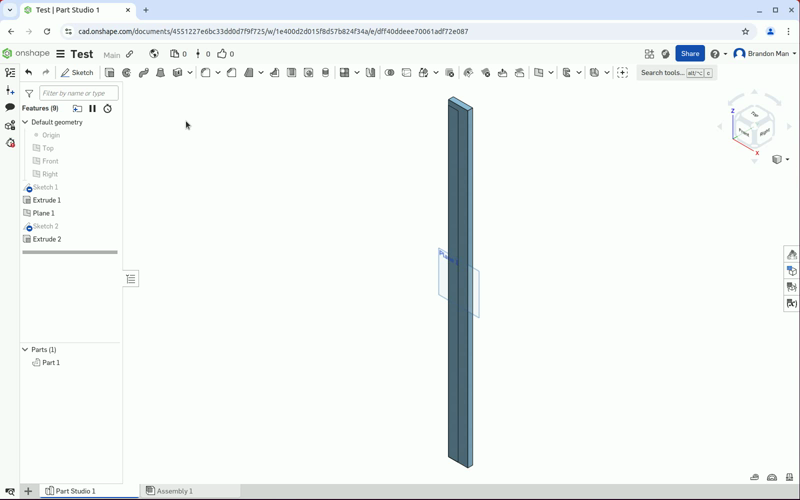
mouse_move(73, 189)
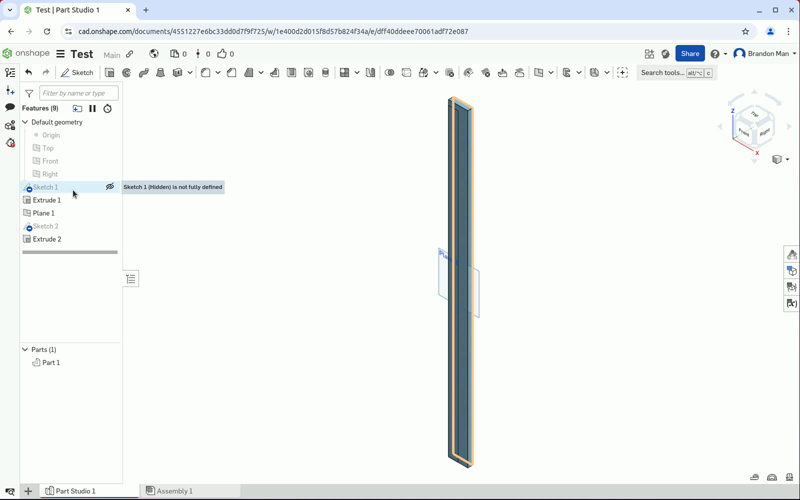
click(73, 189)